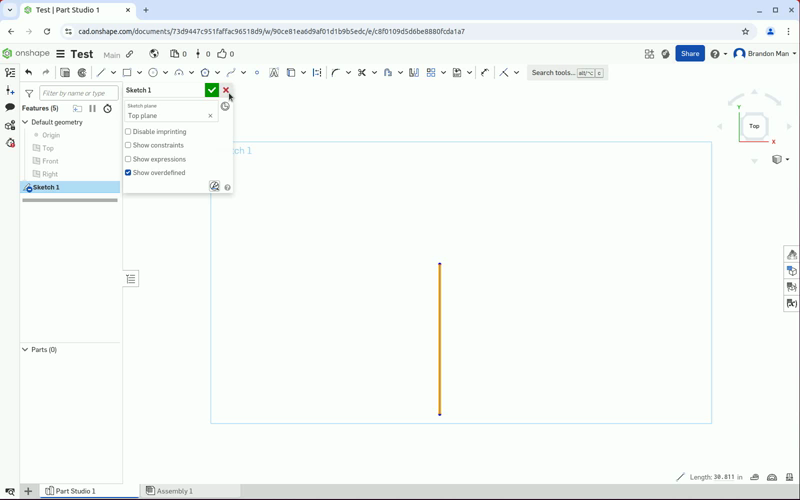
key(shift+h)
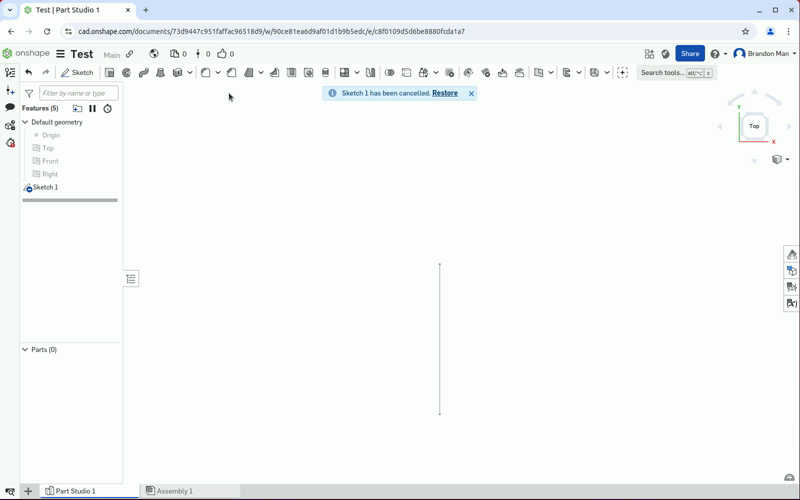
mouse_move(73, 352)
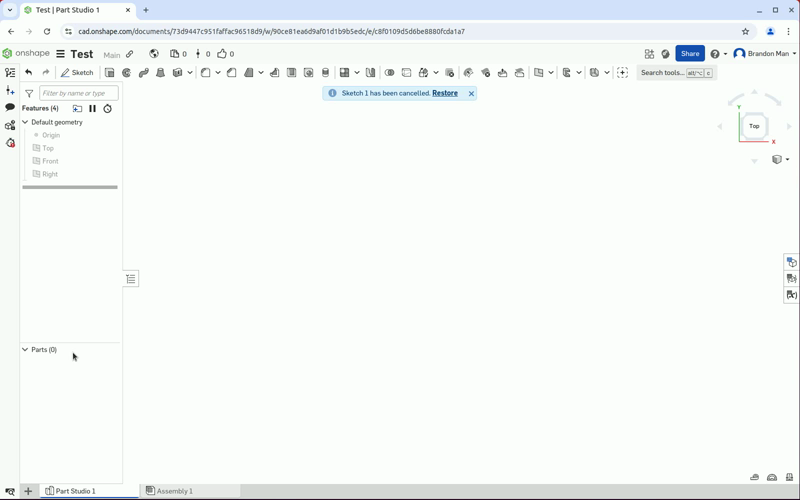
key(y)
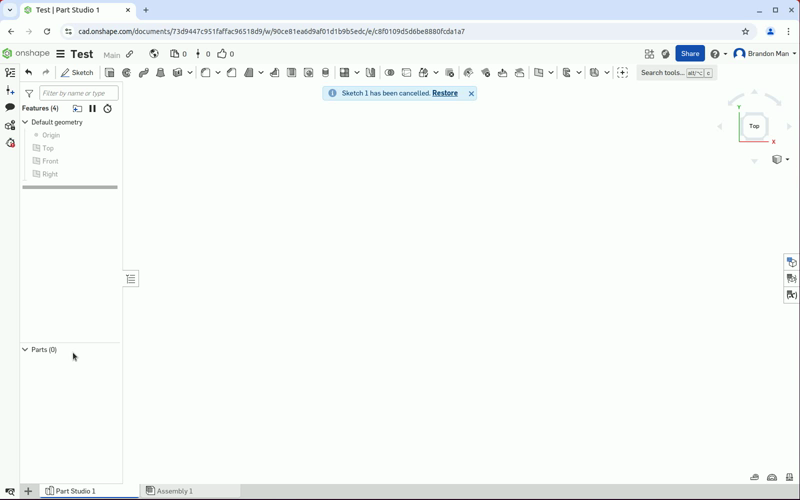
key(shift+p)
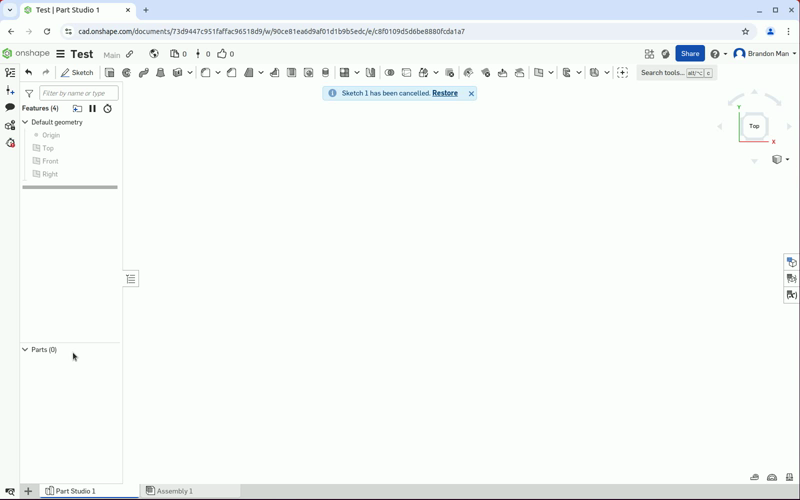
key(space)
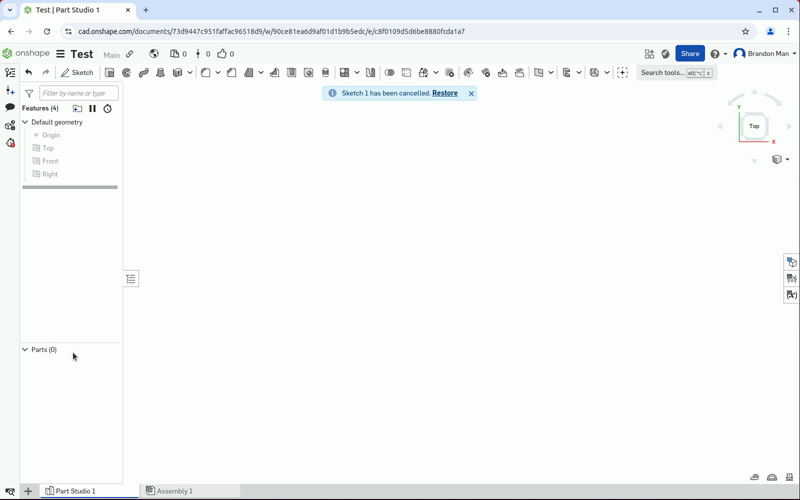
key_down(shift)
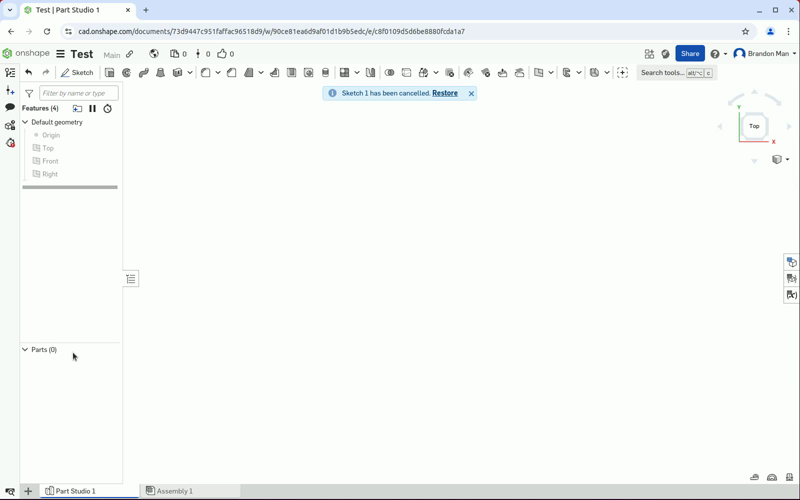
key(up)
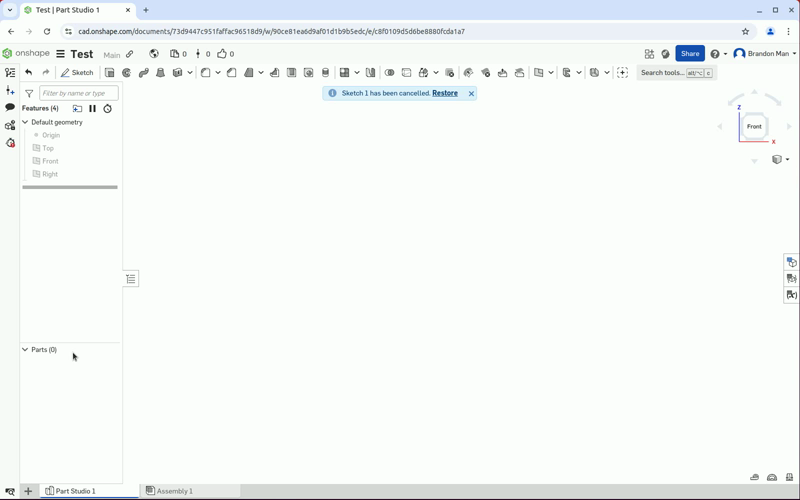
key_up(shift)
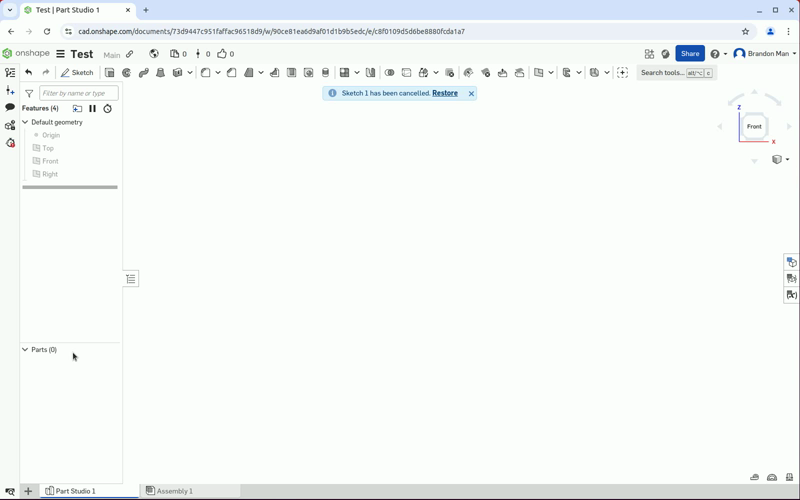
mouse_move(73, 352)
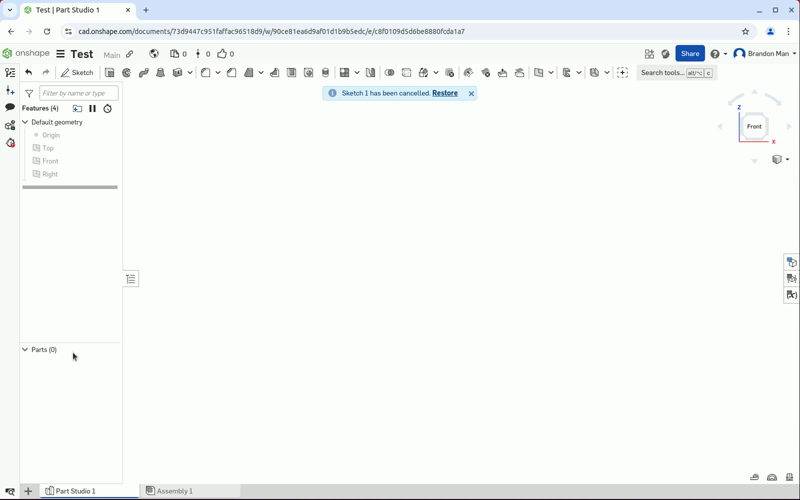
key(shift+y)
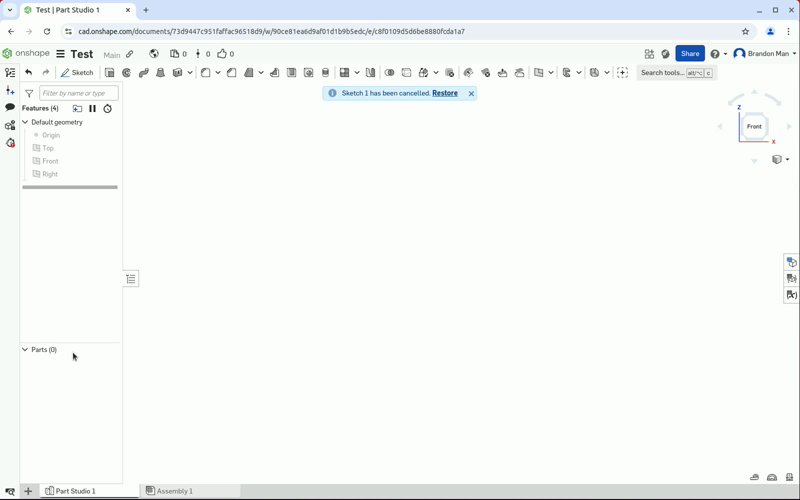
key(shift+s)
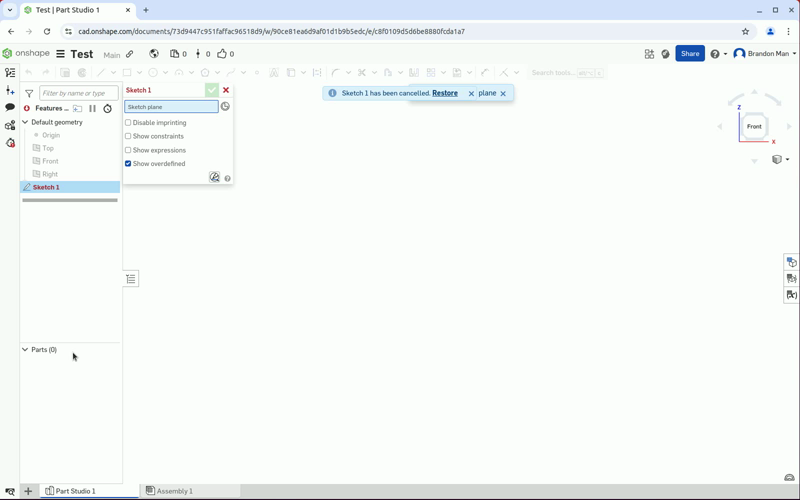
mouse_move(73, 163)
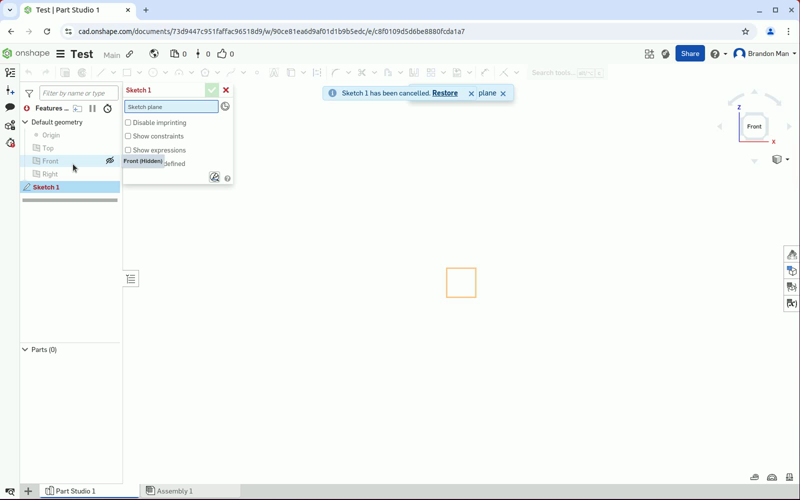
click(73, 163)
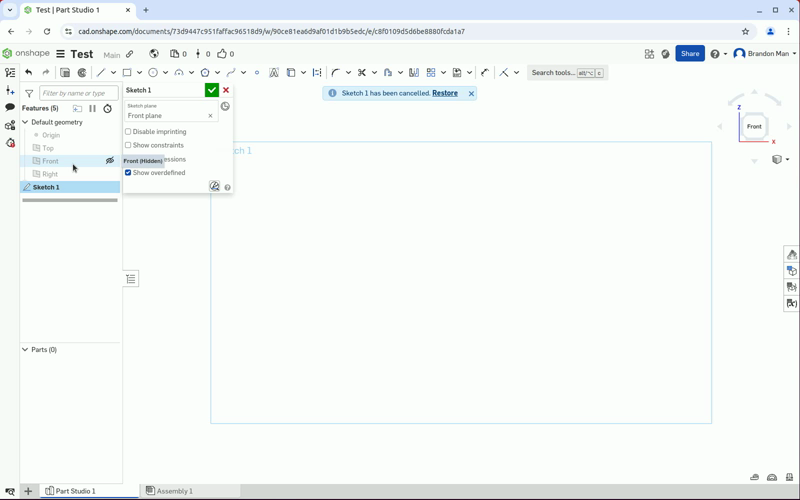
mouse_move(73, 352)
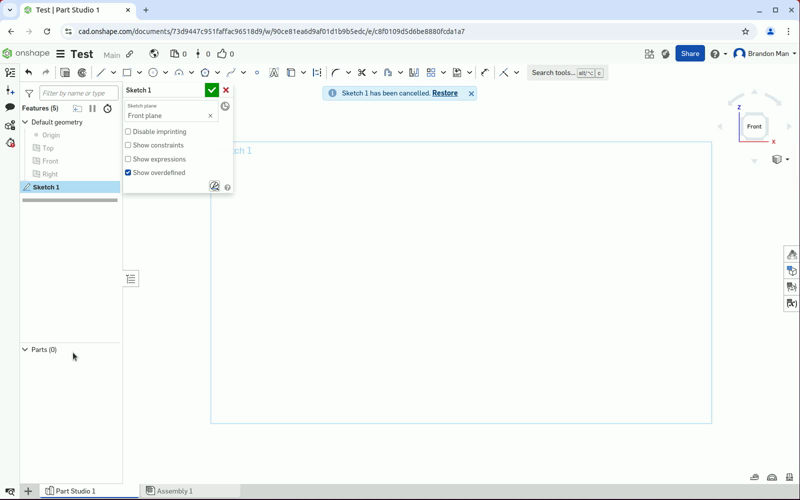
key(y)
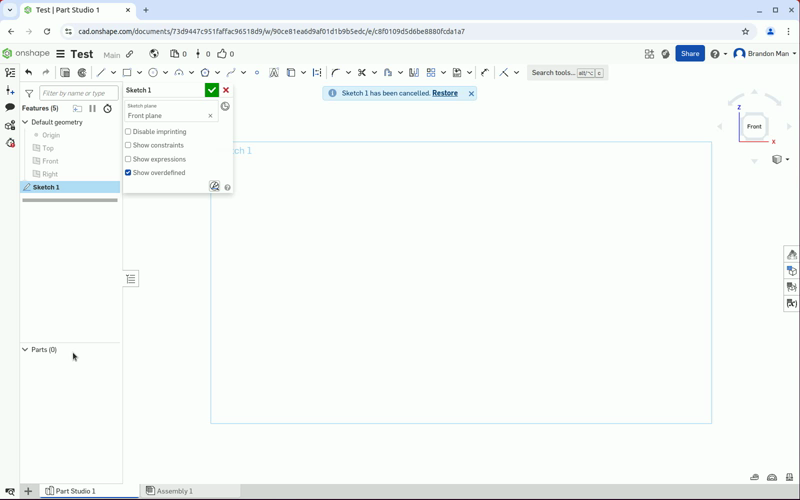
key(c)
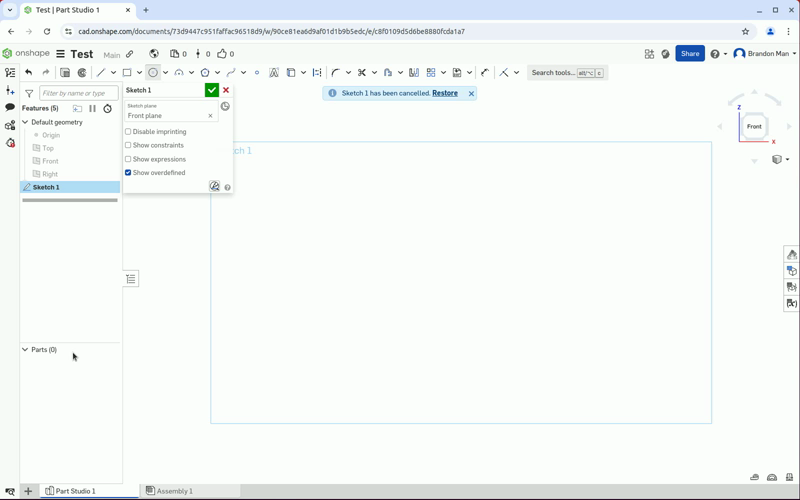
key_down(shift)
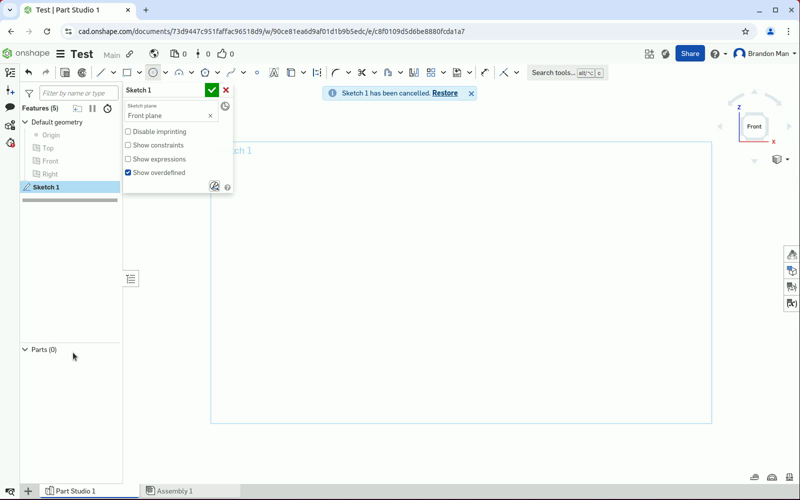
mouse_move(461, 282)
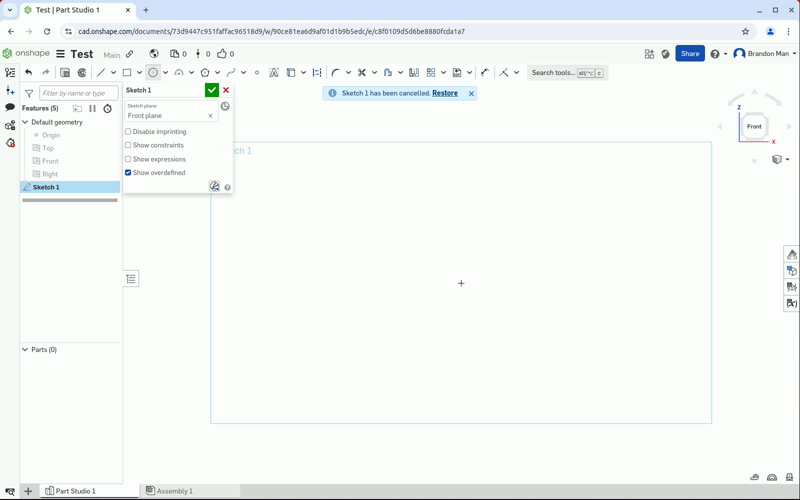
click(461, 282)
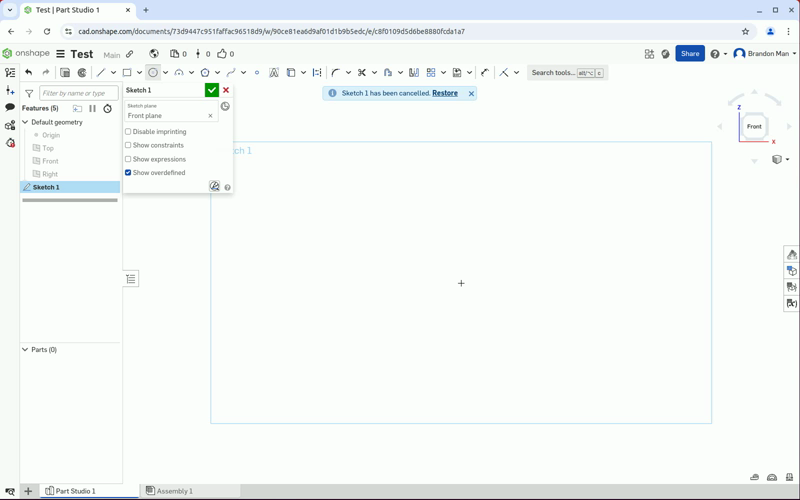
key_up(shift)
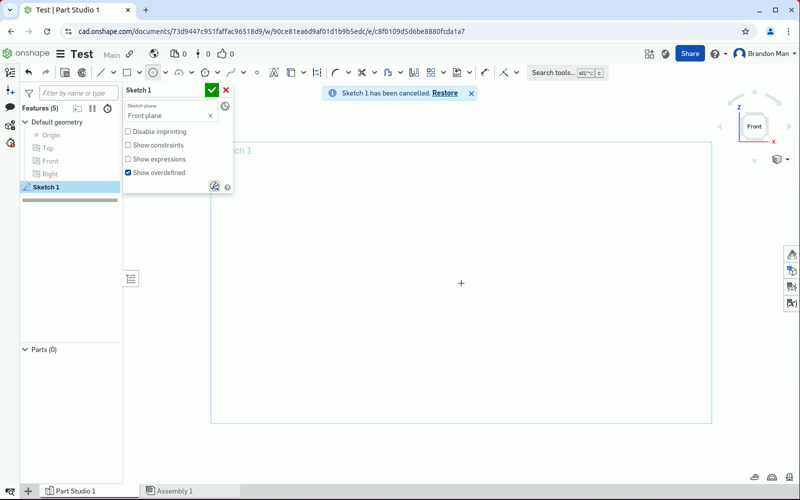
mouse_move(490, 282)
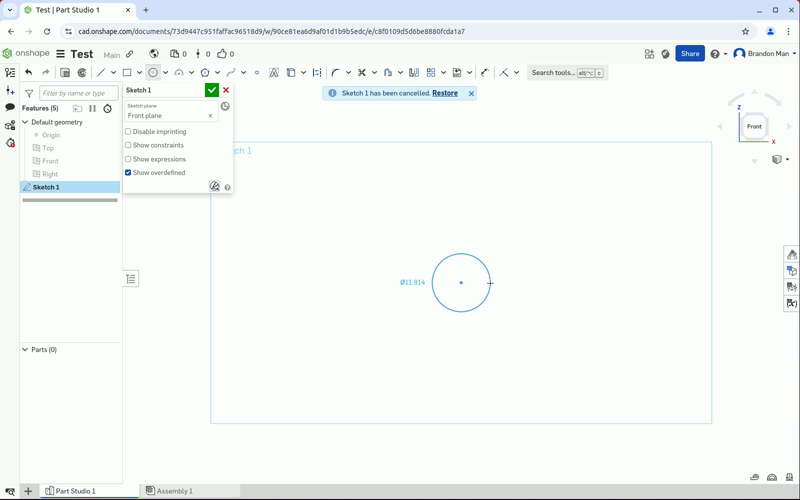
click(490, 282)
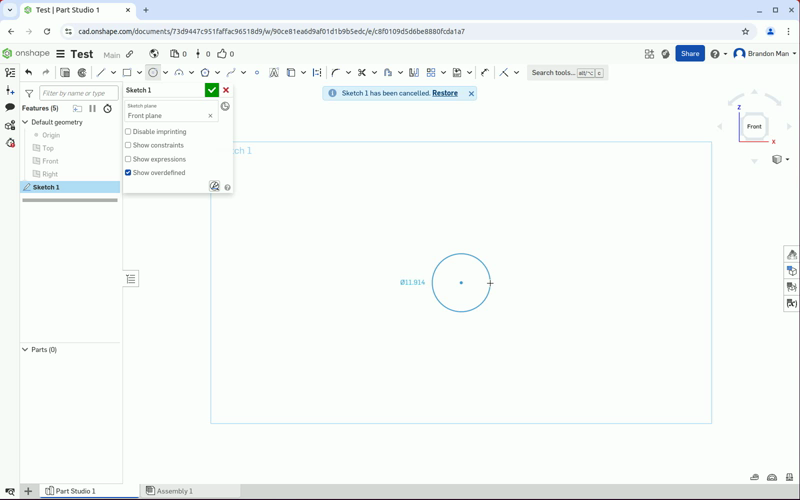
key(esc)
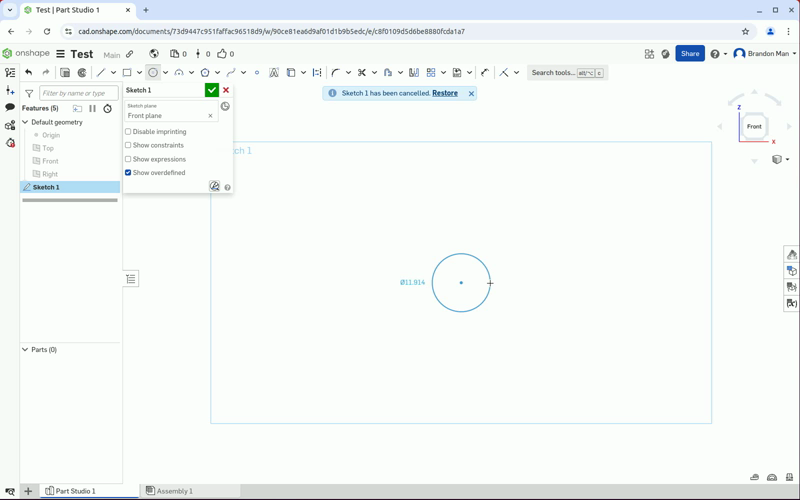
key(c)
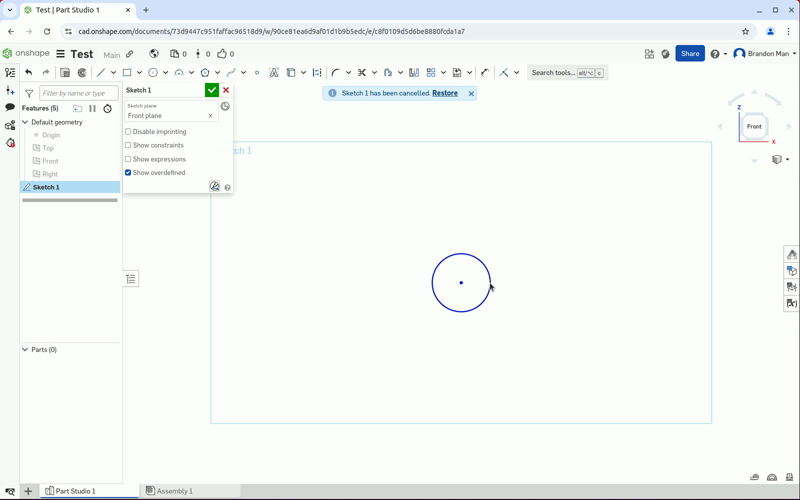
key_down(shift)
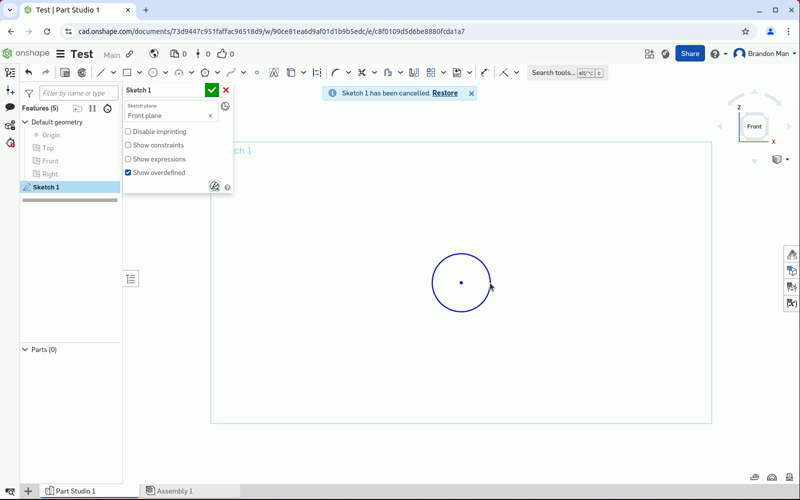
mouse_move(461, 282)
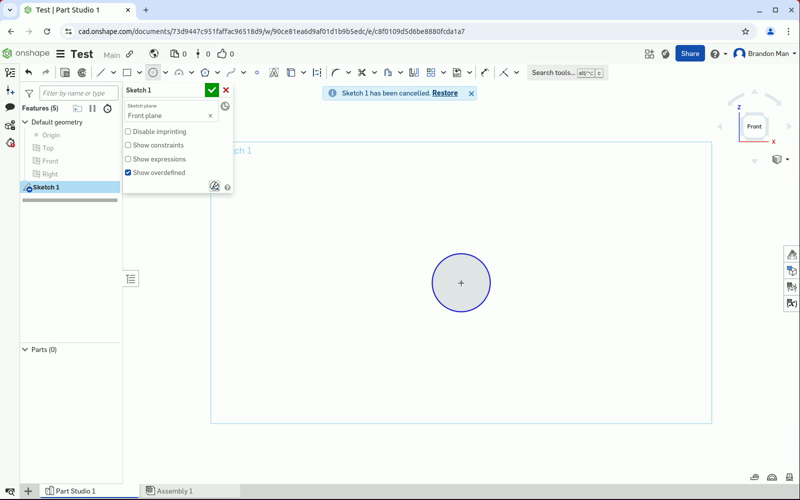
click(461, 282)
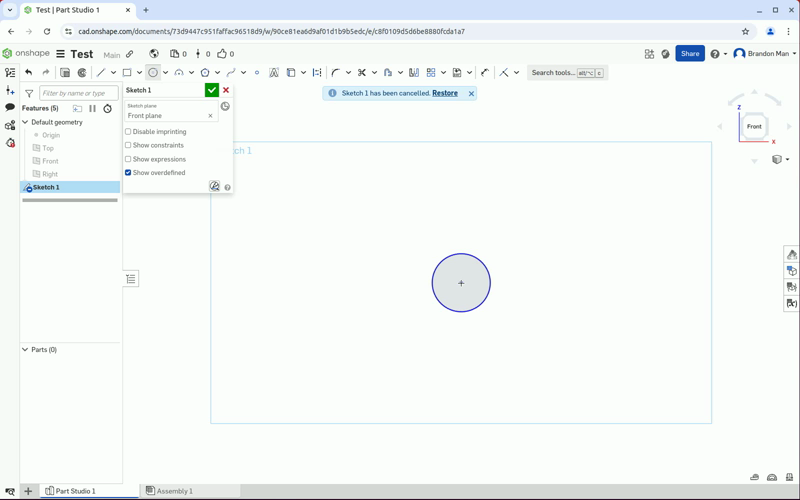
key_up(shift)
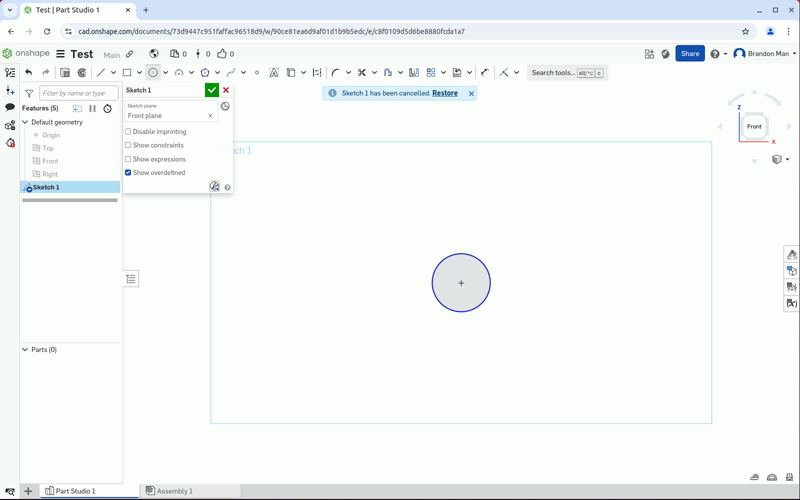
mouse_move(470, 282)
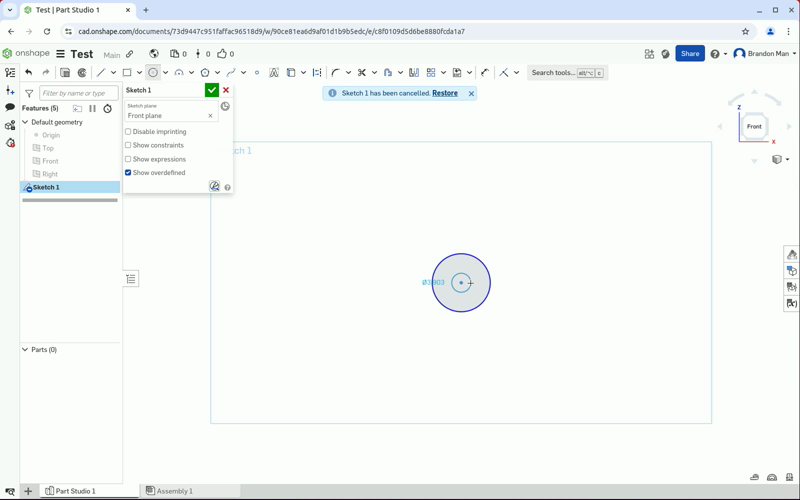
click(470, 282)
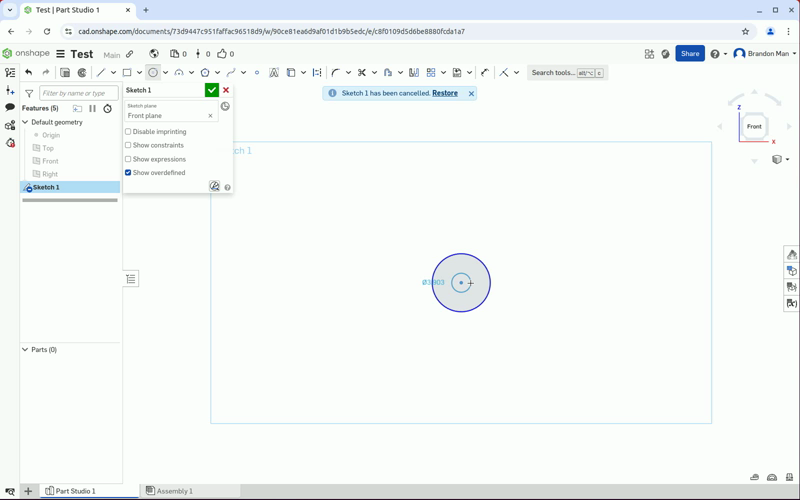
key(esc)
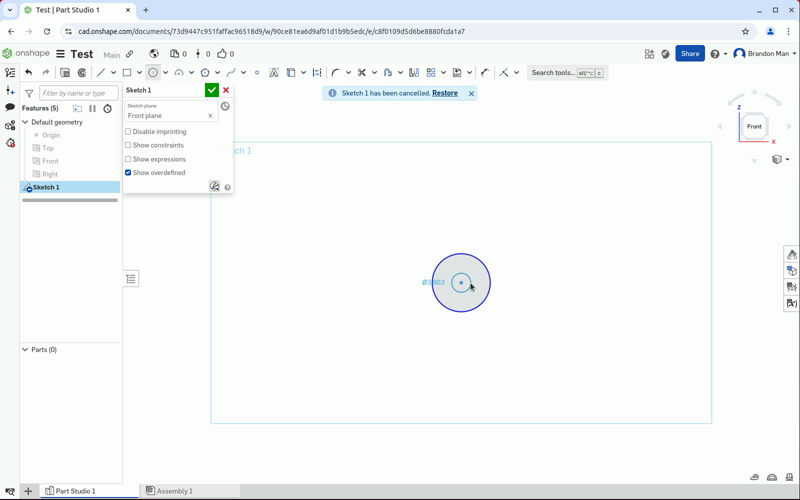
mouse_move(468, 272)
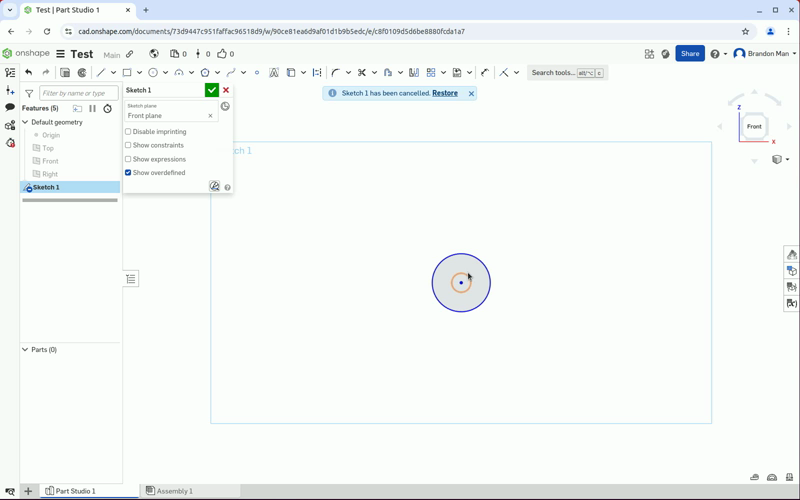
click(468, 272)
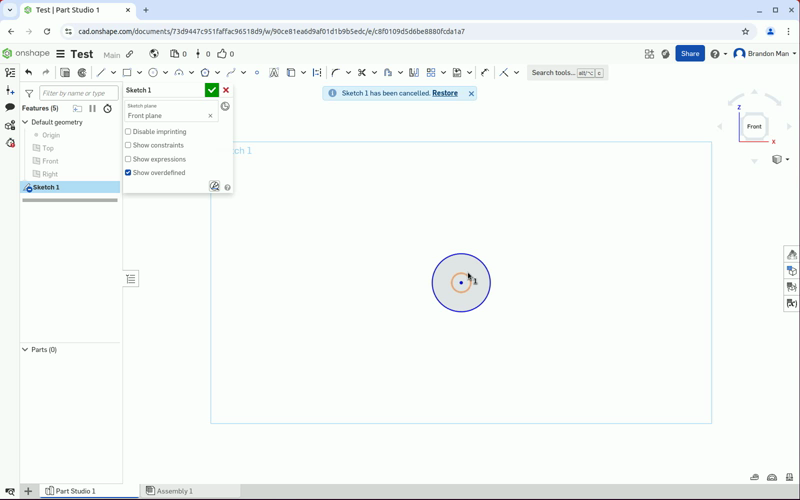
mouse_move(73, 352)
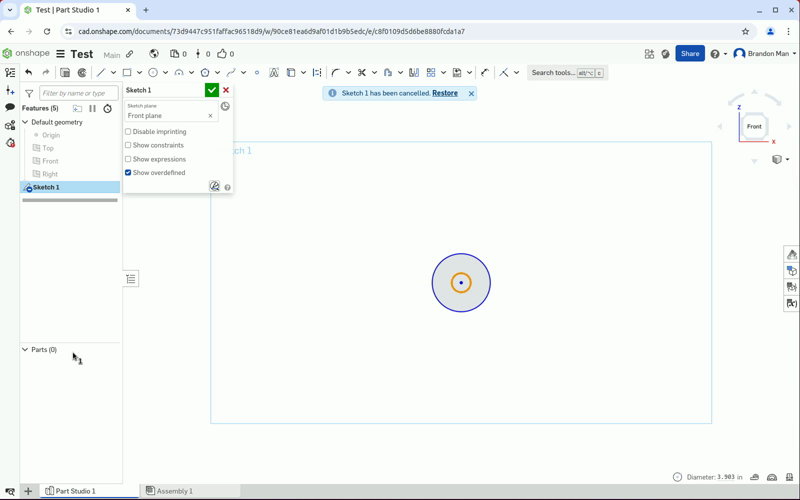
key(shift+y)
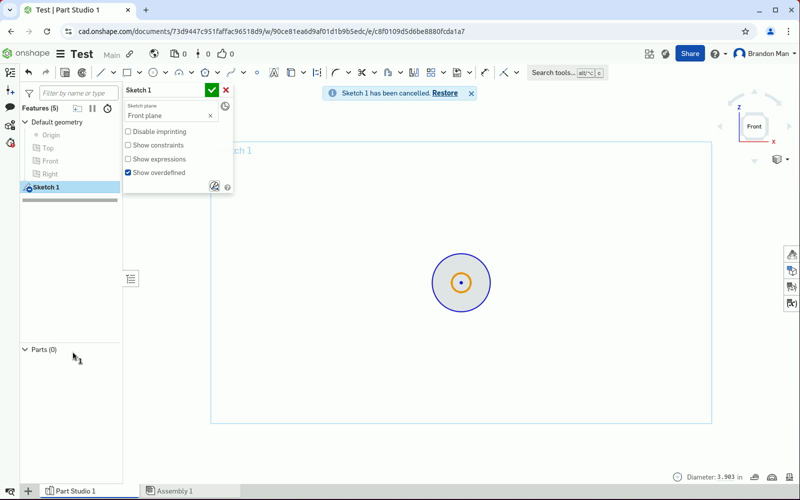
key(shift+e)
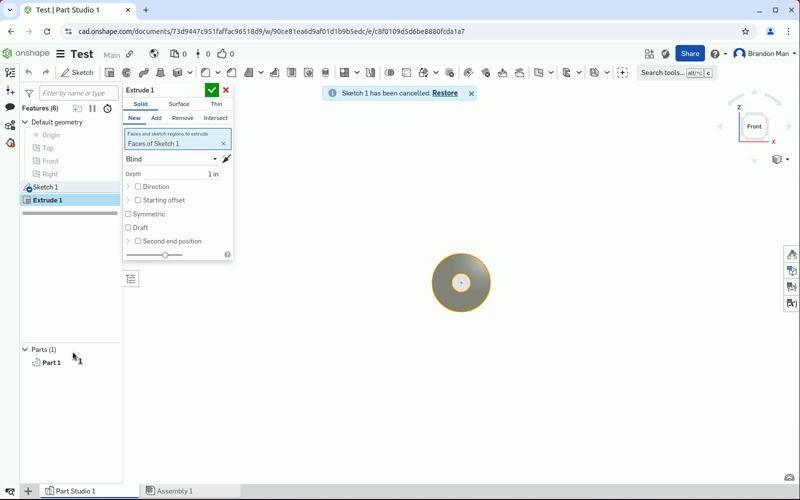
mouse_move(143, 106)
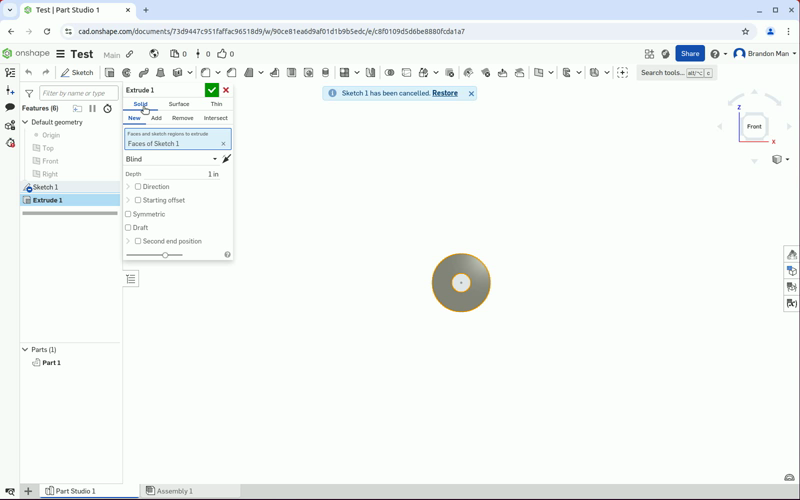
click(143, 106)
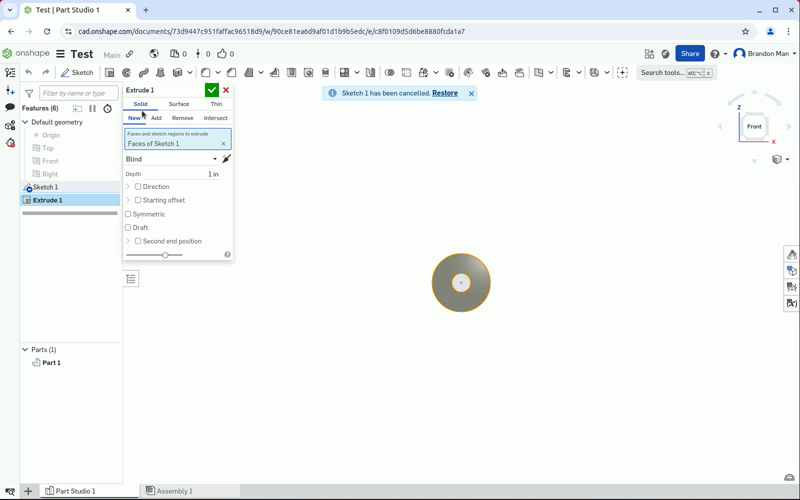
mouse_move(137, 120)
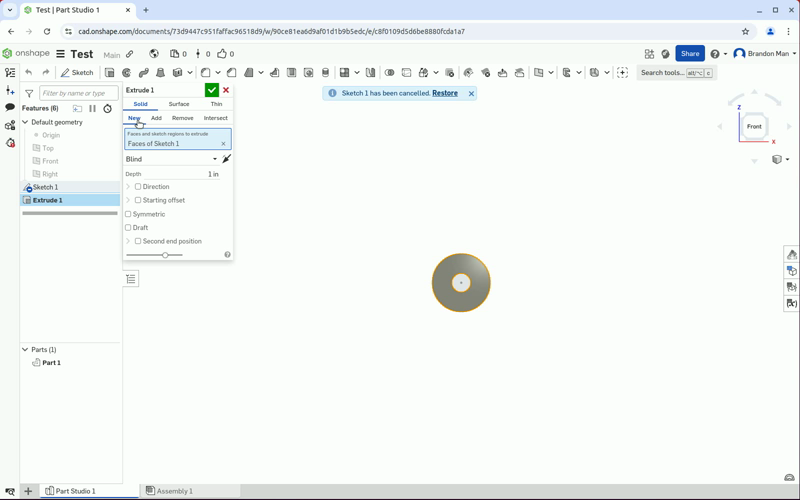
click(137, 120)
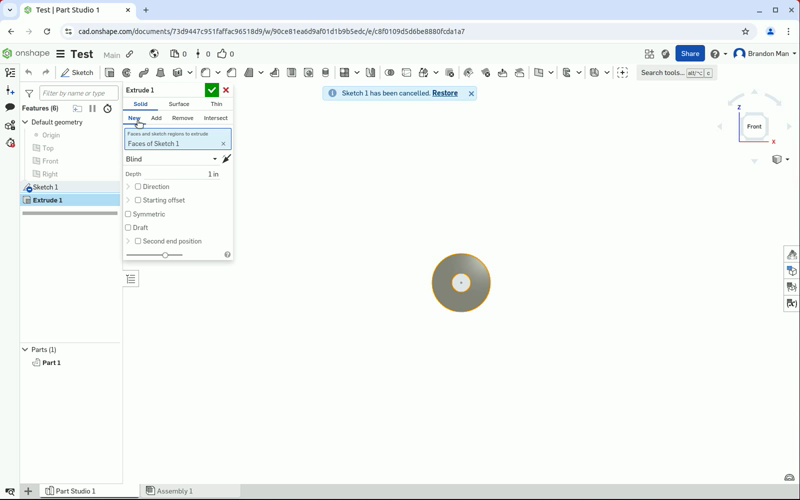
key(tab, 4)
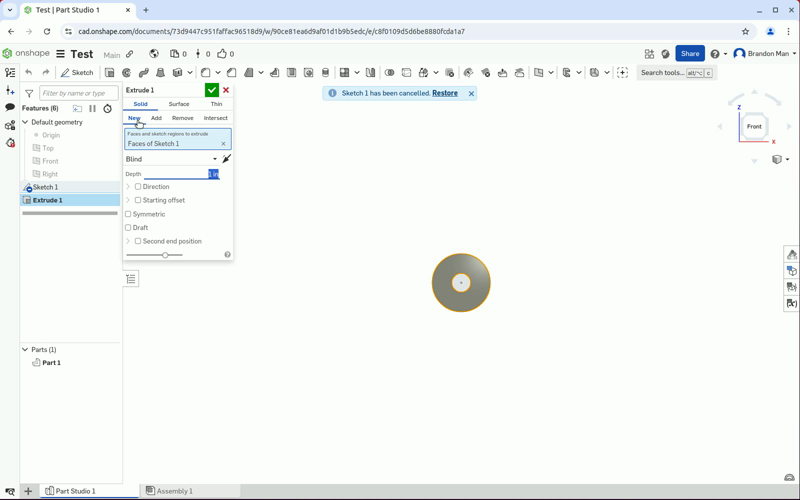
text(1.204)
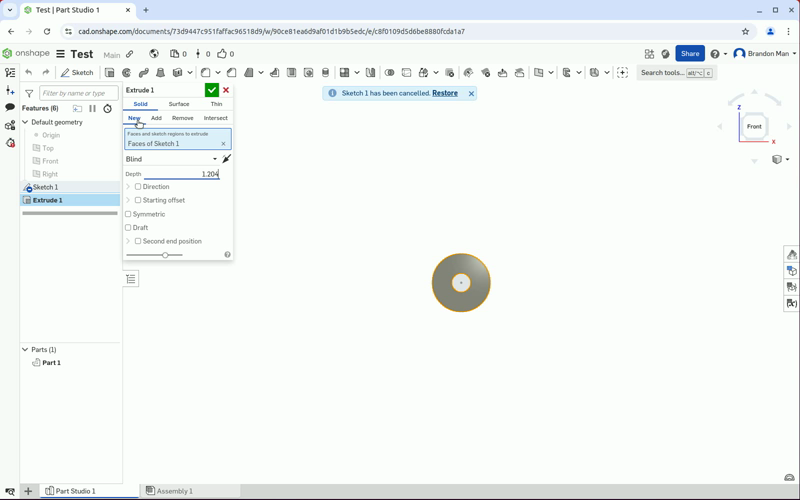
key(enter)
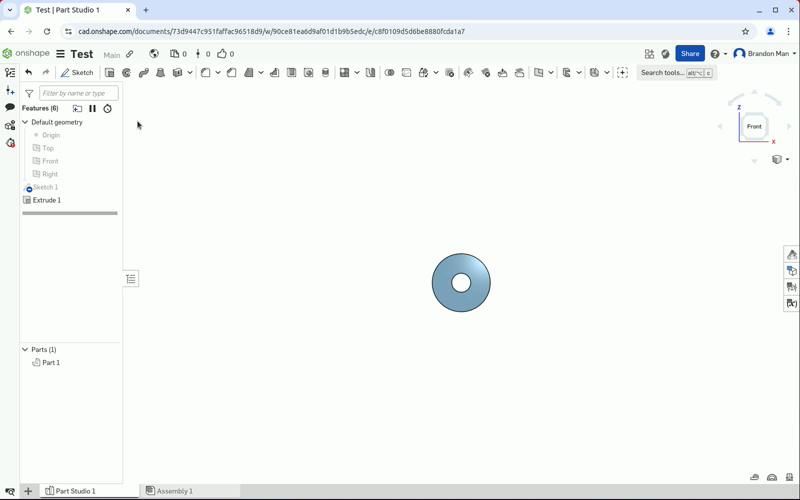
key(shift+h)
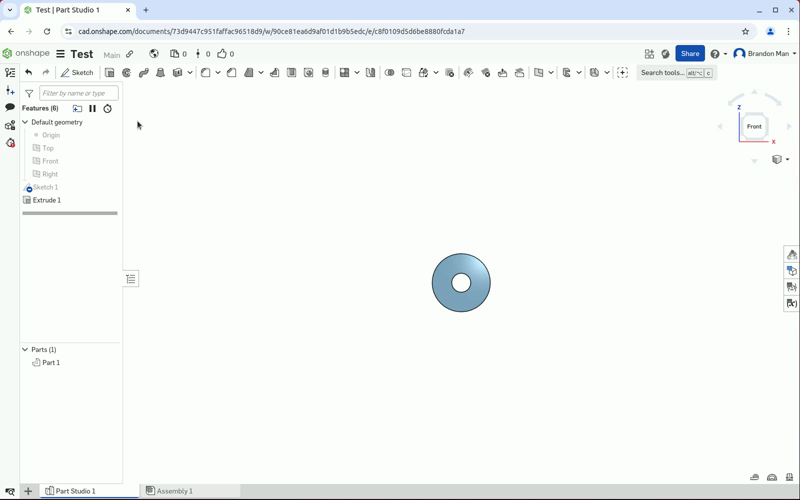
key(shift+h)
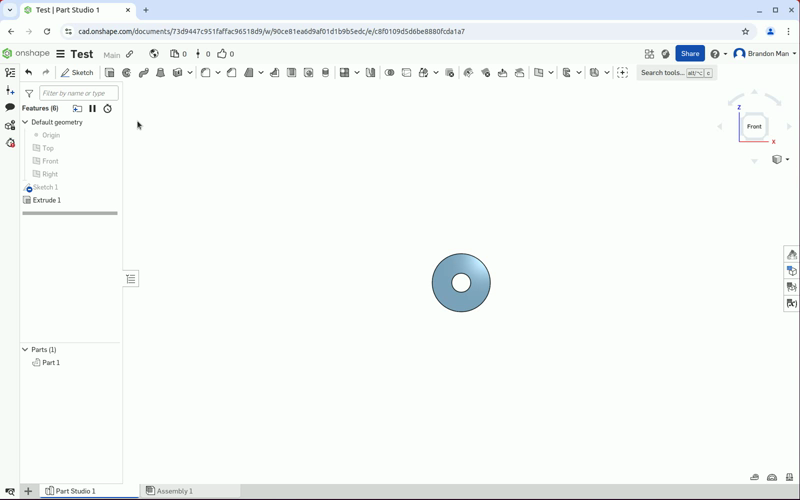
mouse_move(73, 189)
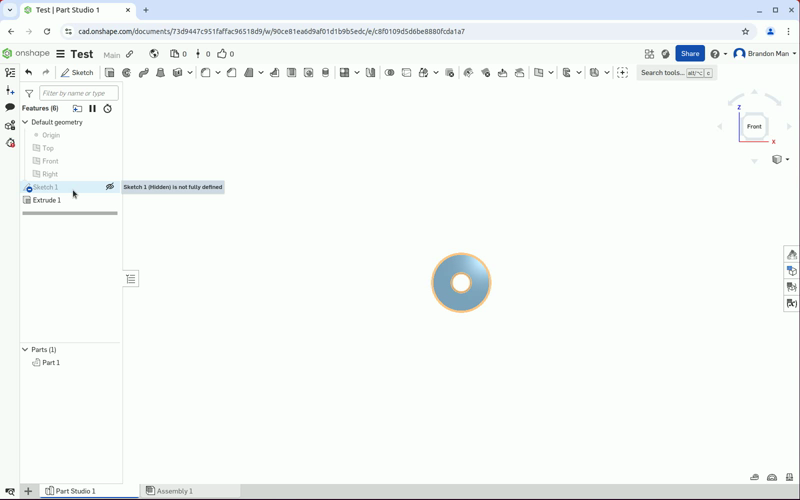
click(73, 189)
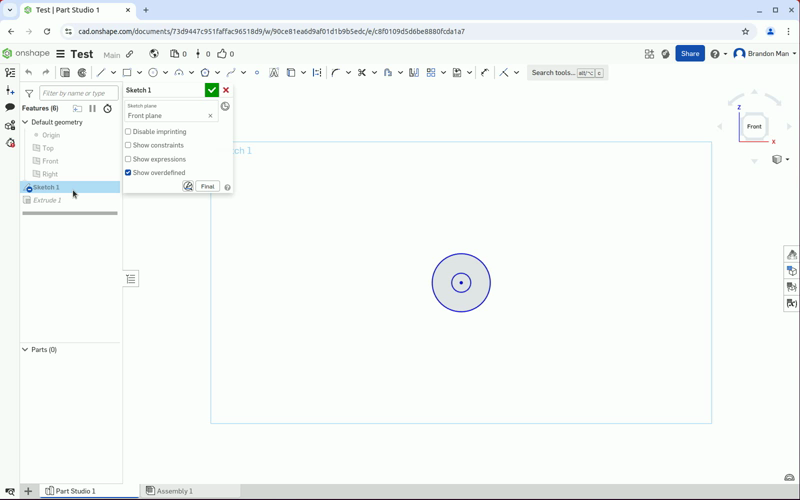
mouse_move(229, 92)
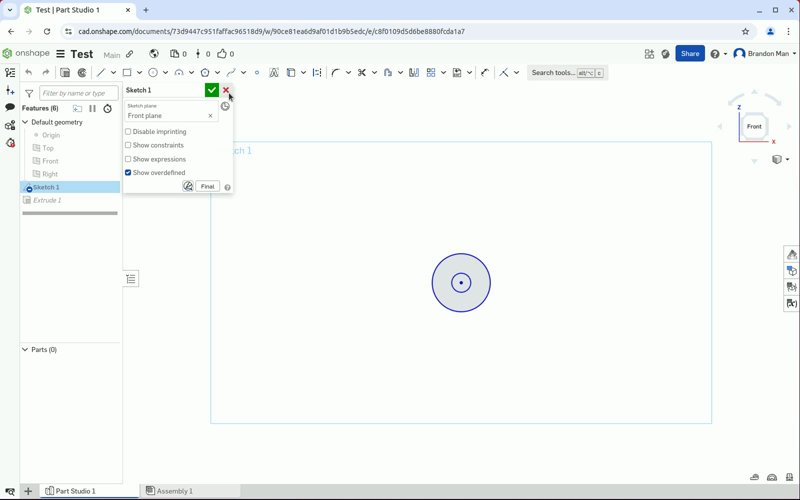
click(229, 92)
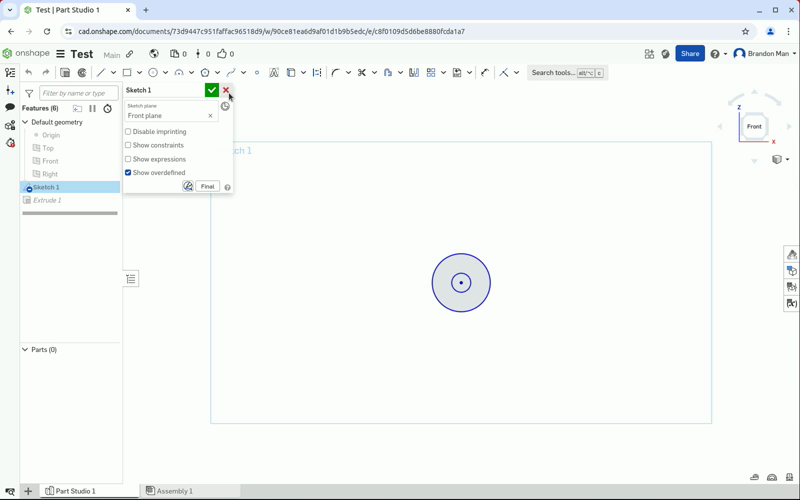
key(shift+s)
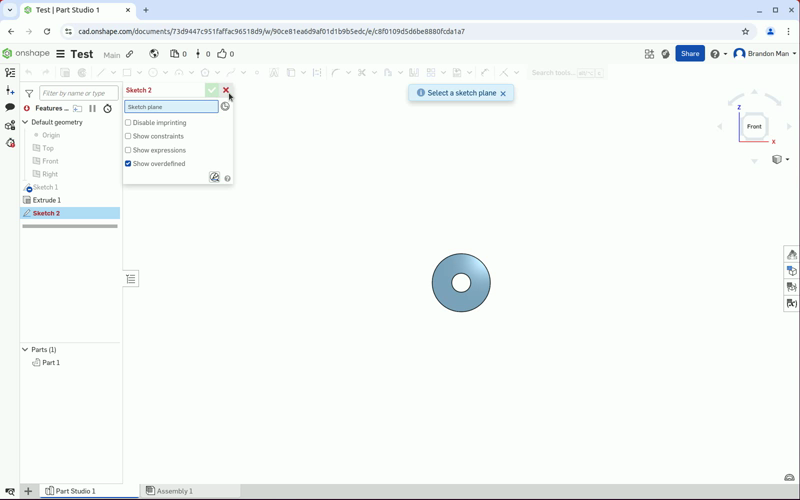
mouse_move(73, 163)
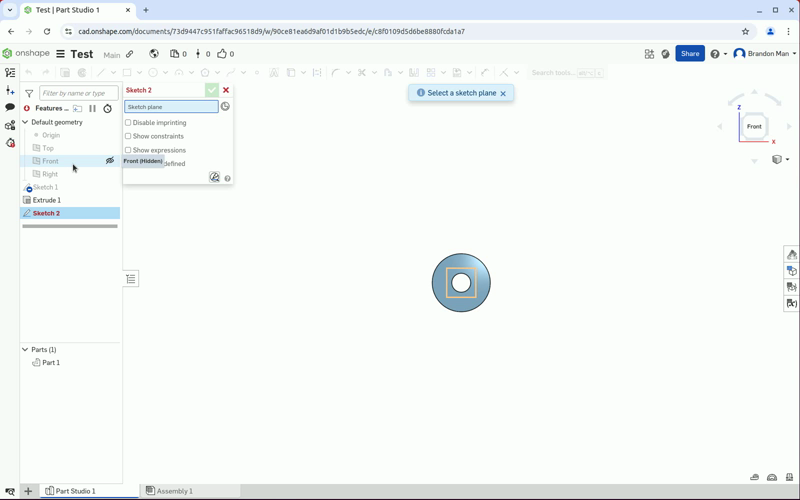
click(73, 163)
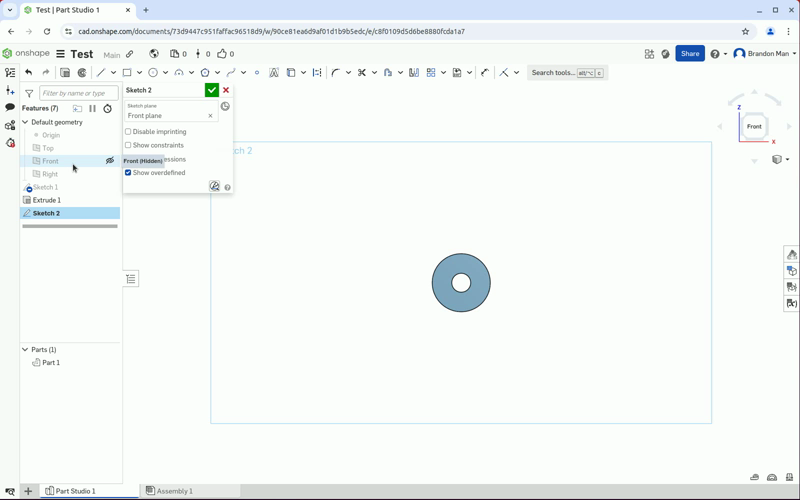
mouse_move(73, 352)
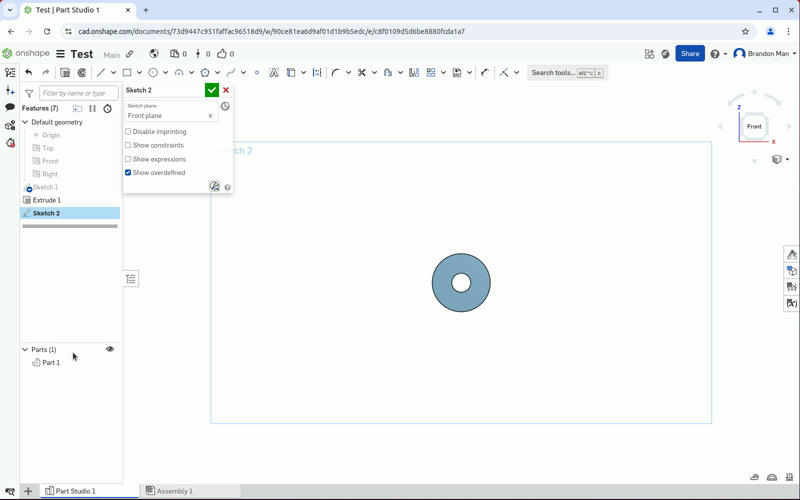
key(y)
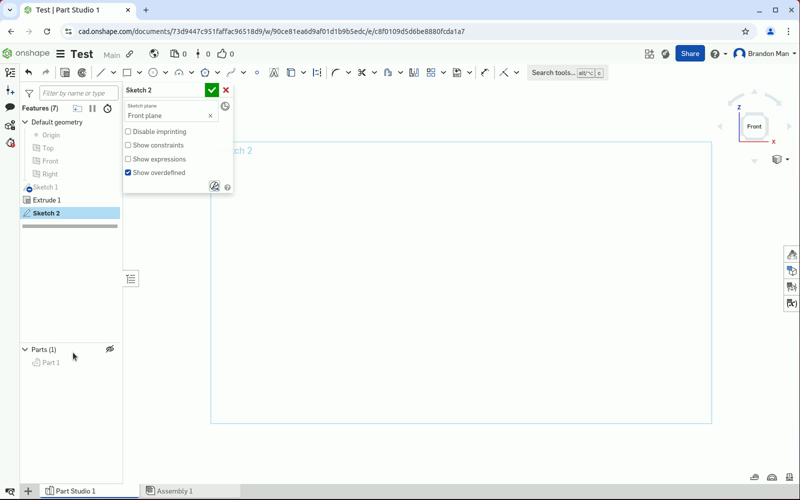
key(a)
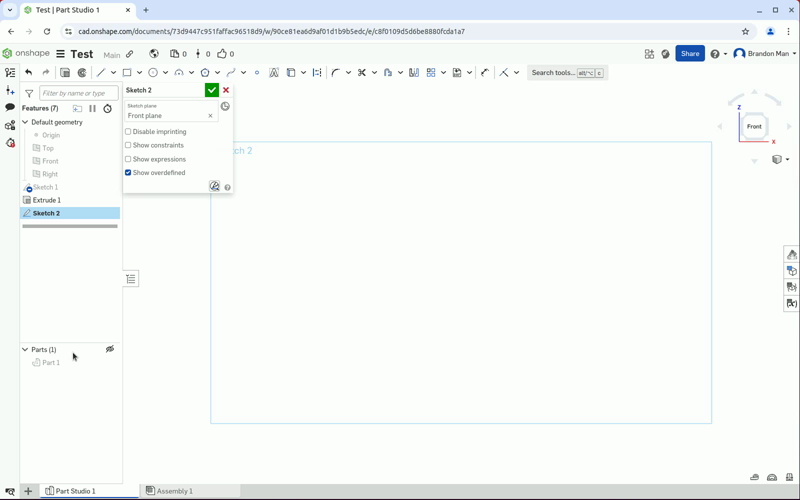
key_down(shift)
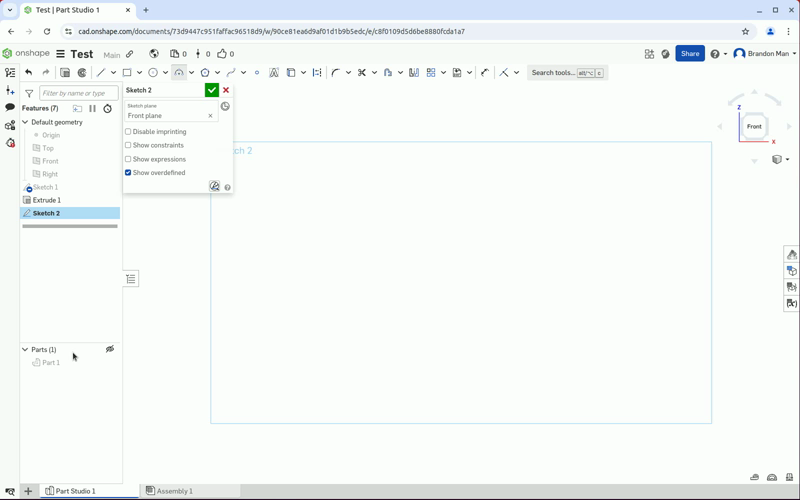
mouse_move(433, 362)
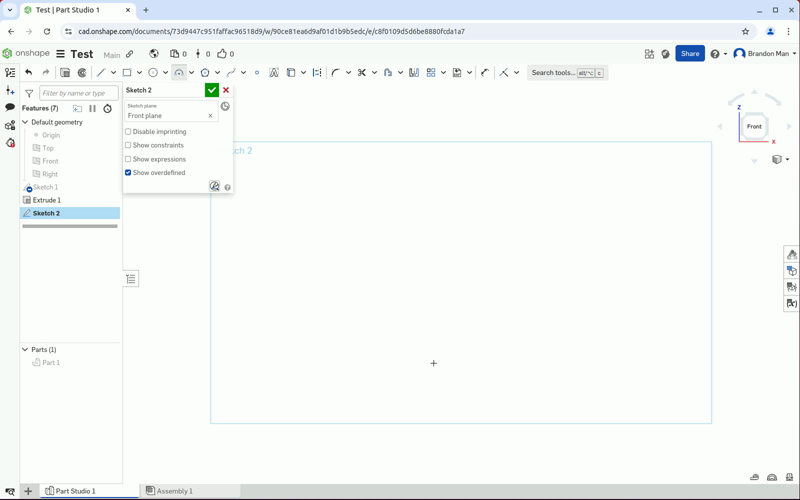
click(433, 362)
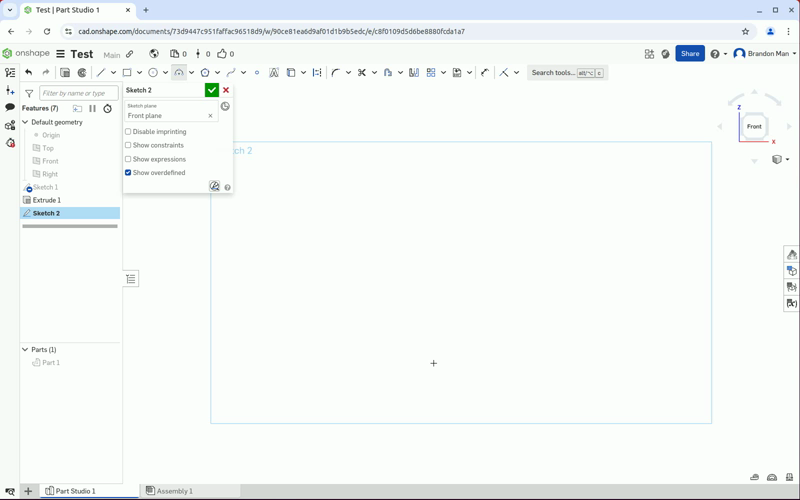
key_up(shift)
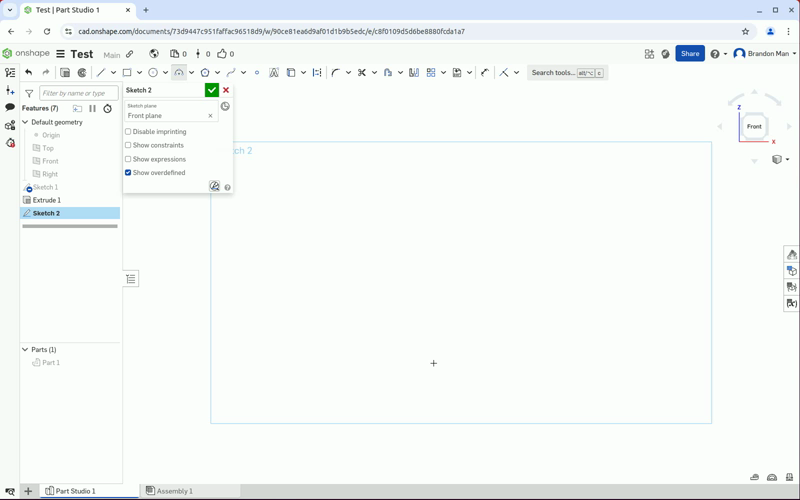
key_down(shift)
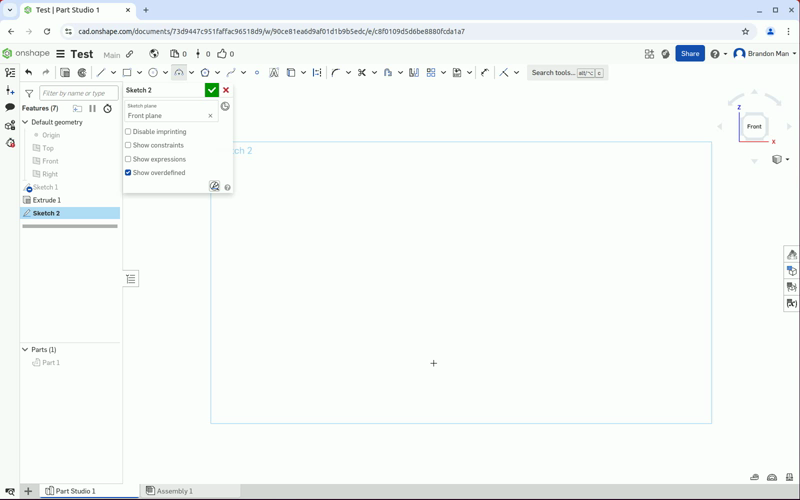
mouse_move(489, 362)
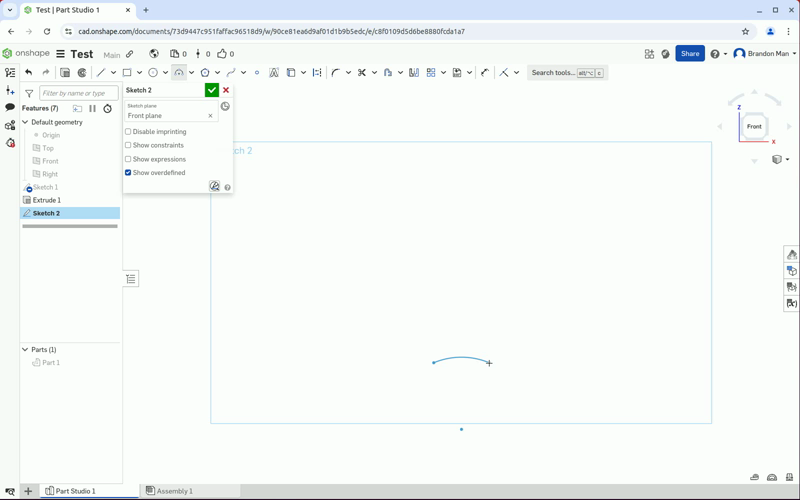
click(489, 362)
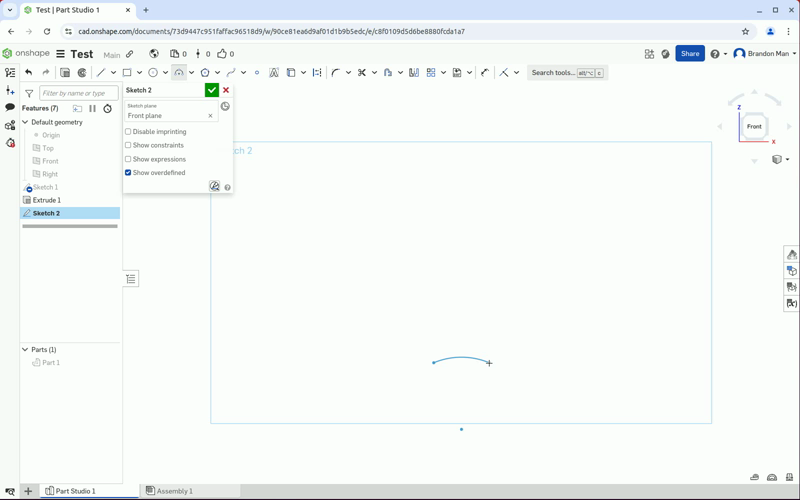
mouse_move(461, 339)
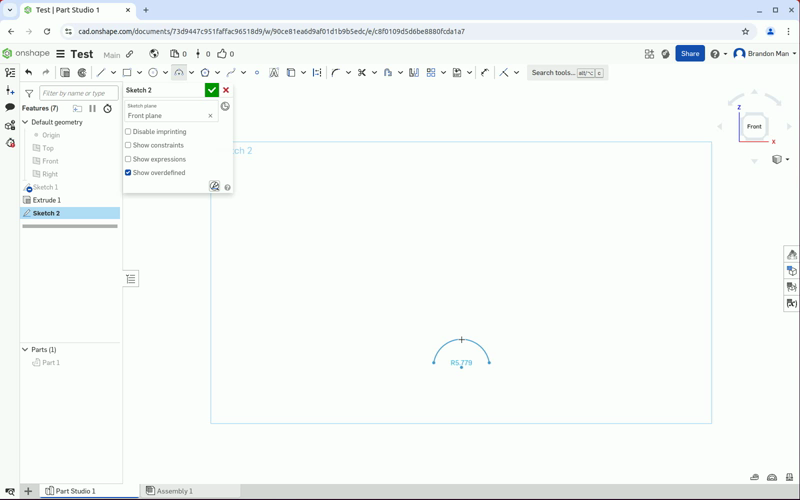
click(461, 339)
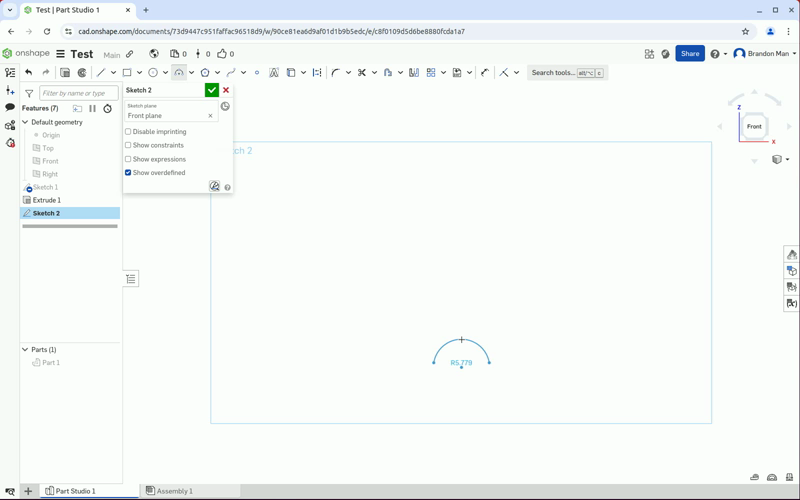
key_up(shift)
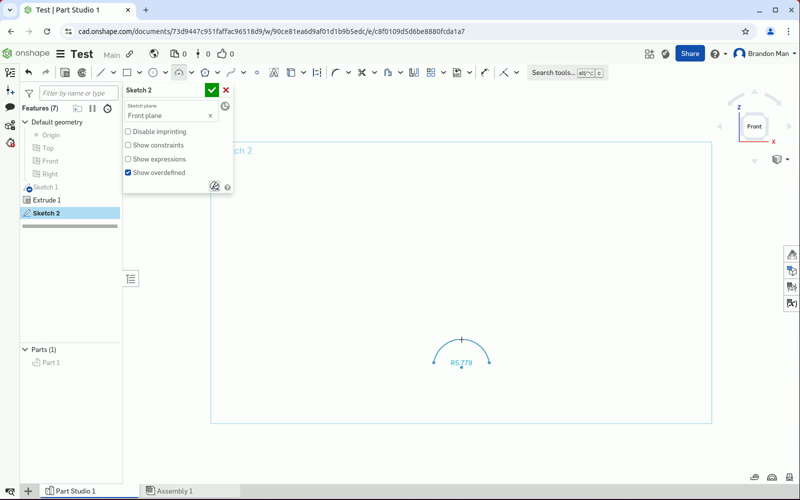
mouse_move(489, 362)
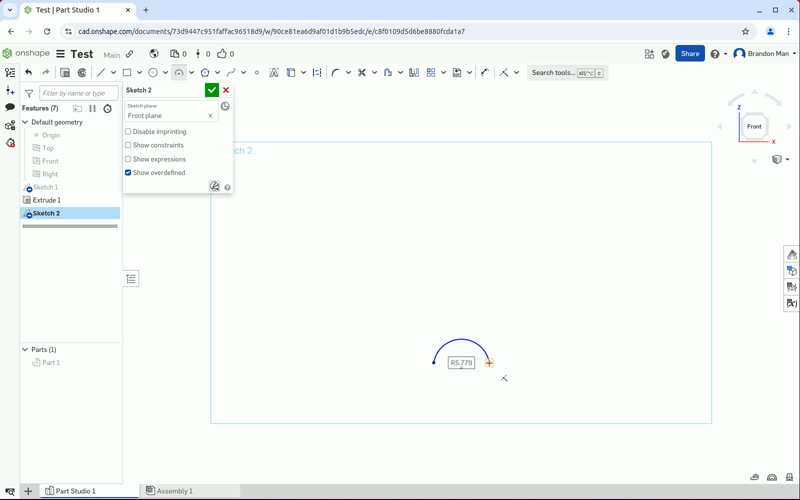
click(489, 362)
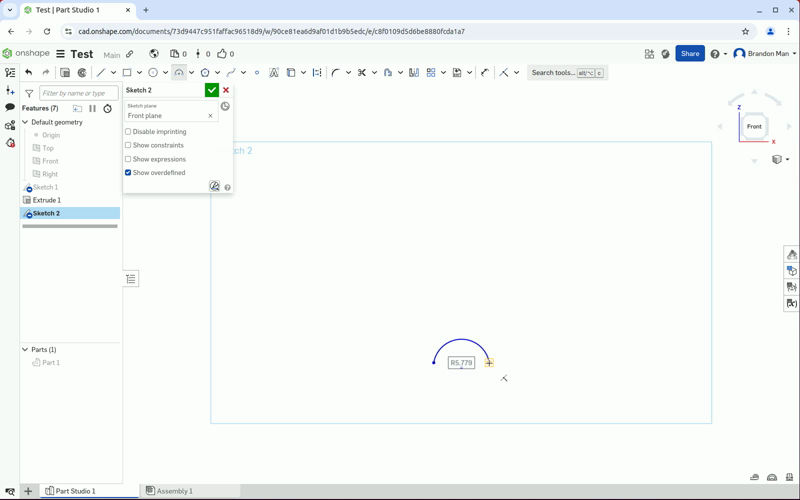
key_down(shift)
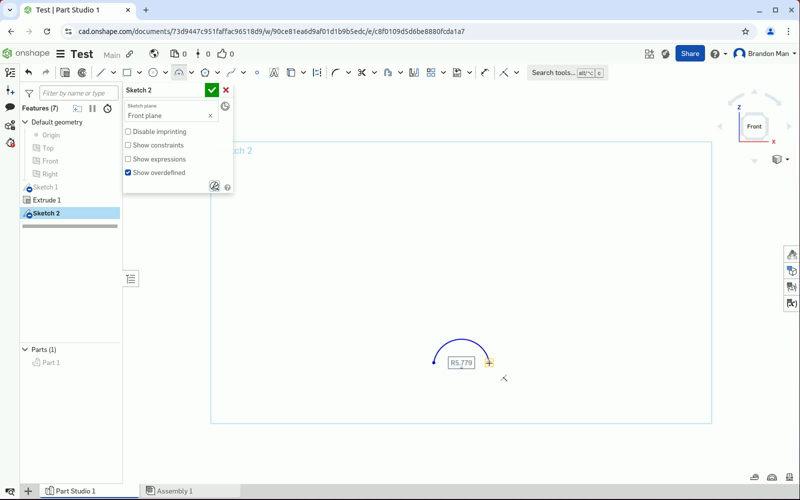
mouse_move(489, 287)
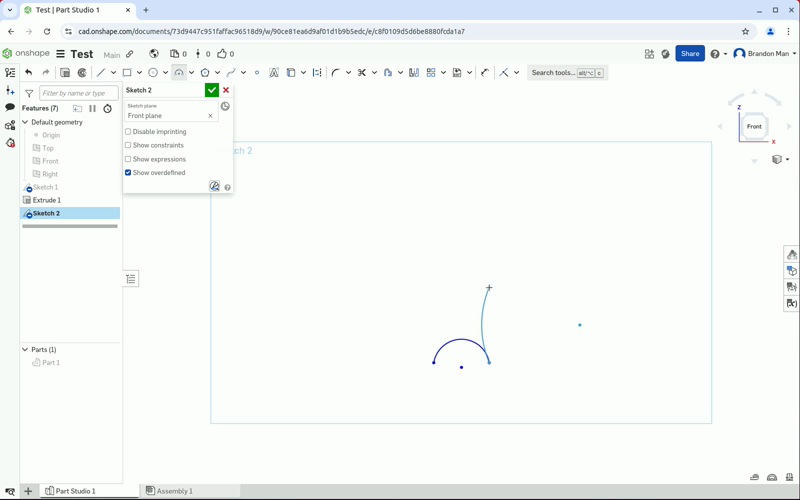
click(489, 287)
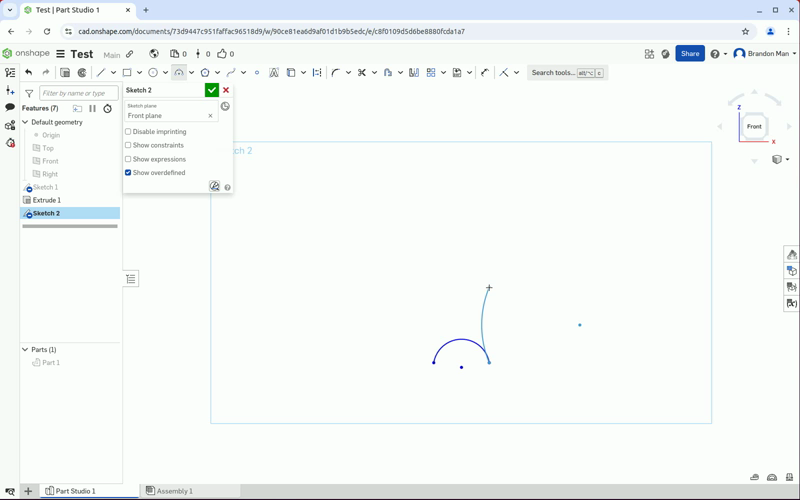
mouse_move(486, 324)
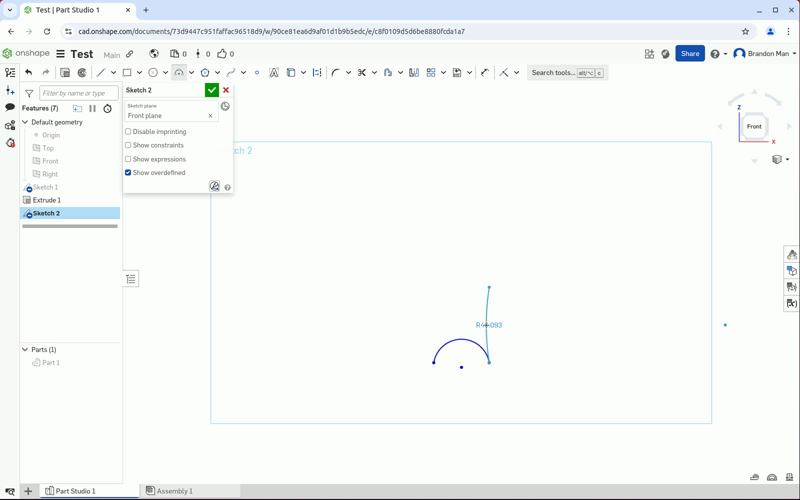
click(486, 324)
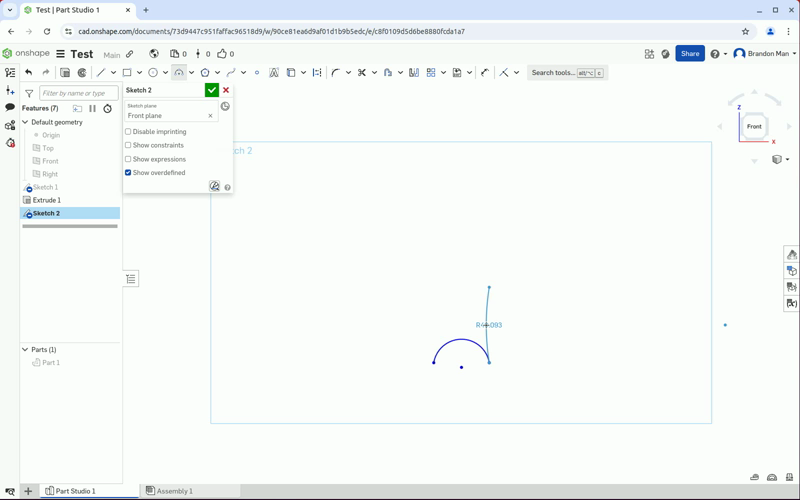
key_up(shift)
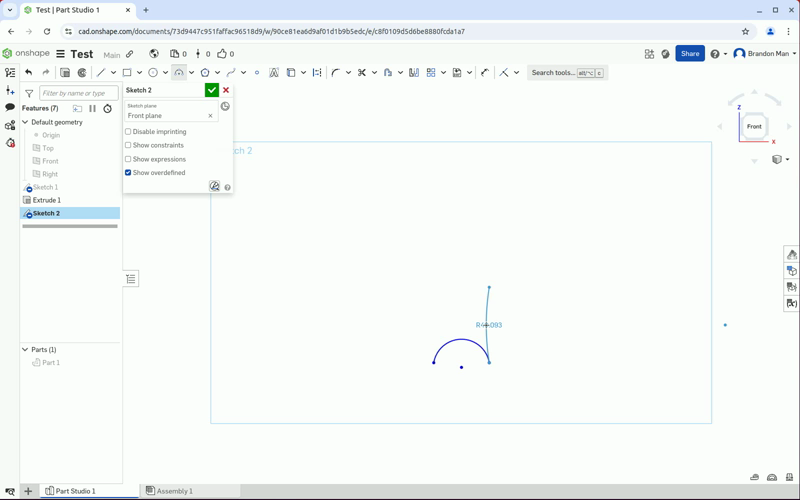
mouse_move(489, 287)
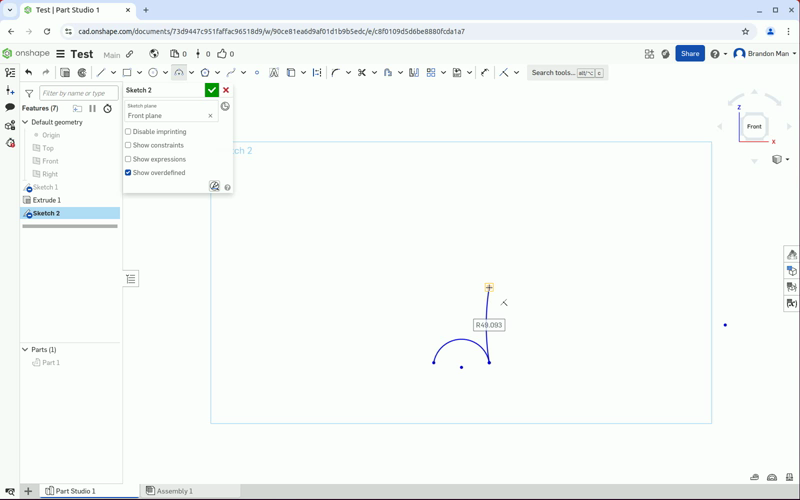
click(489, 287)
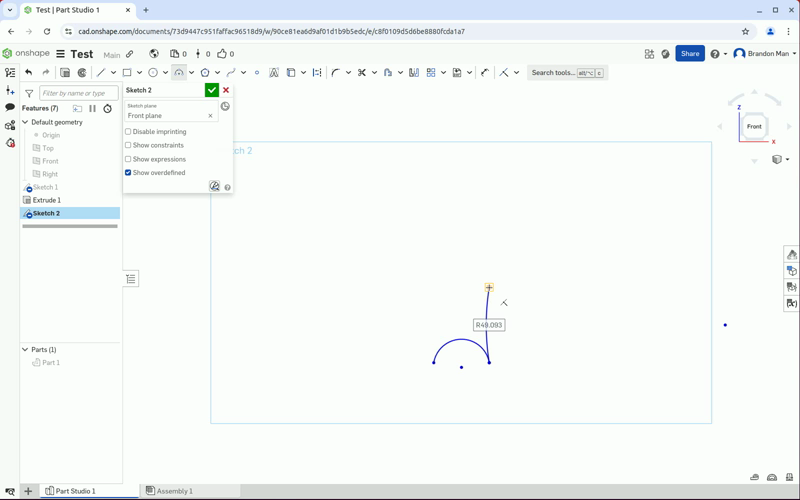
key_down(shift)
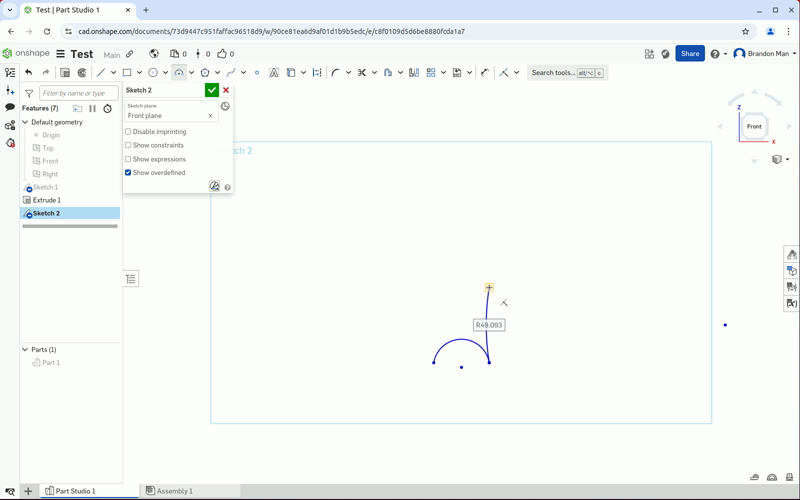
mouse_move(433, 287)
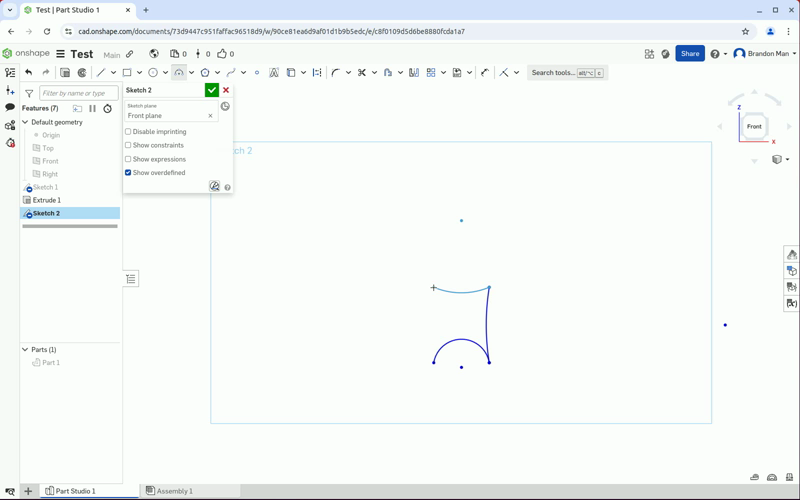
click(433, 287)
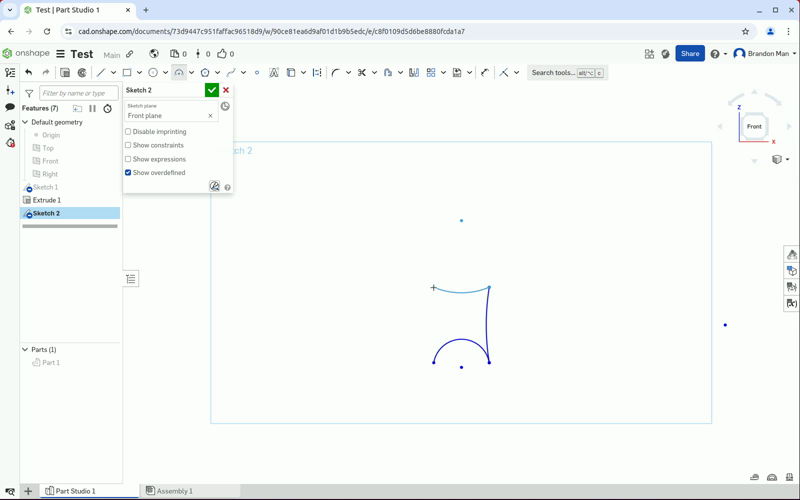
mouse_move(461, 310)
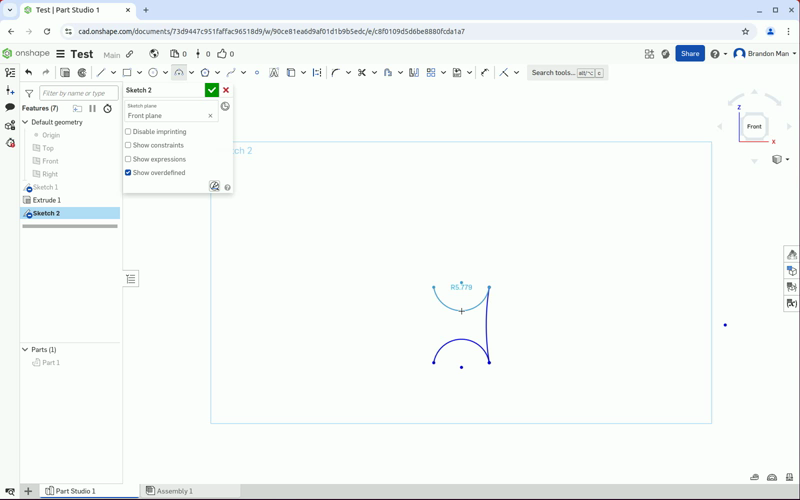
click(461, 310)
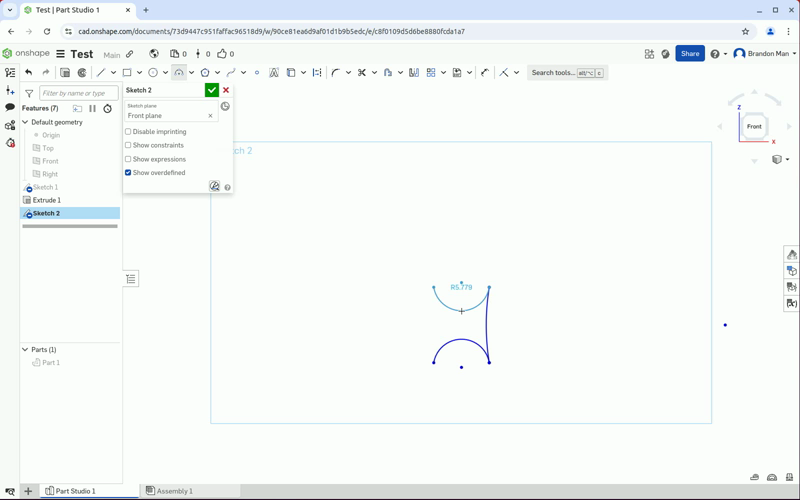
key_up(shift)
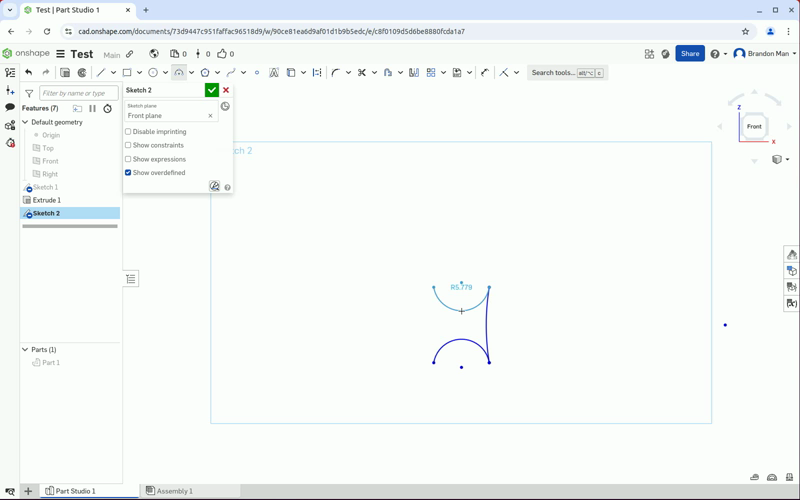
mouse_move(433, 287)
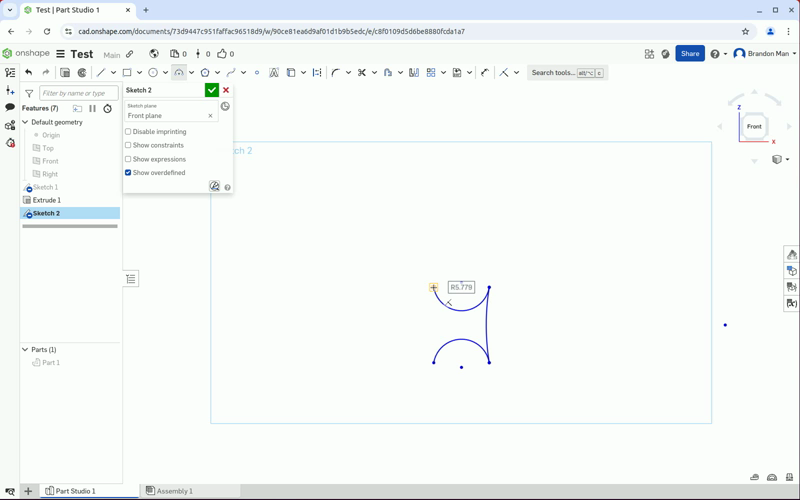
click(433, 287)
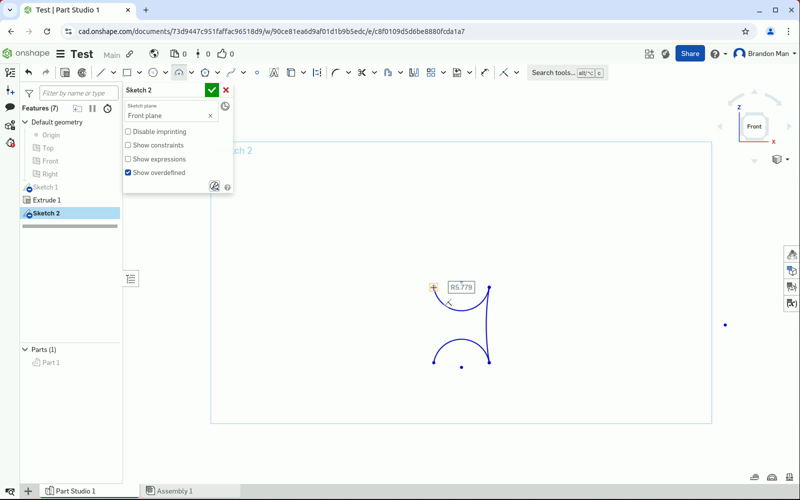
mouse_move(433, 362)
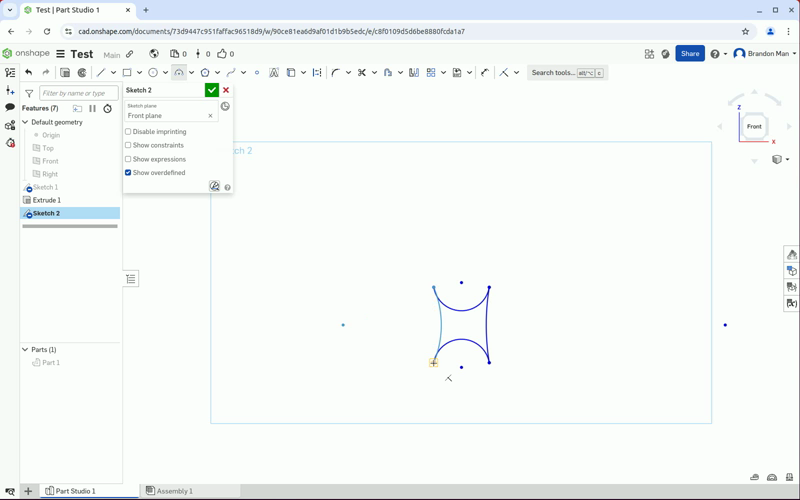
click(433, 362)
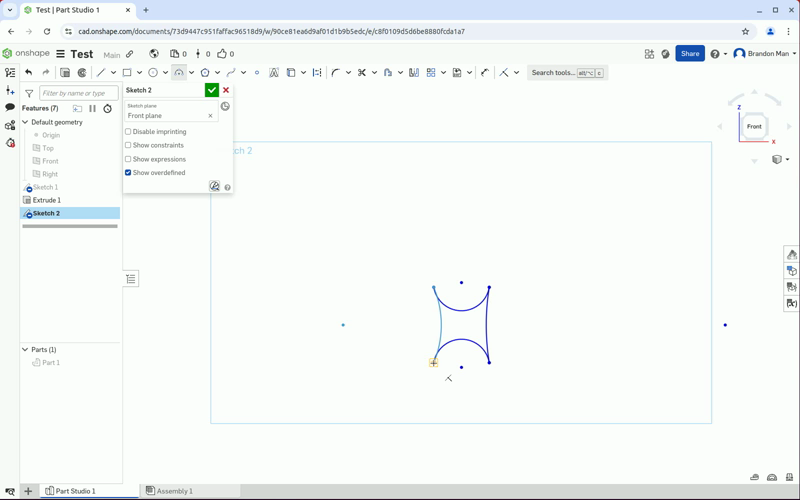
key_down(shift)
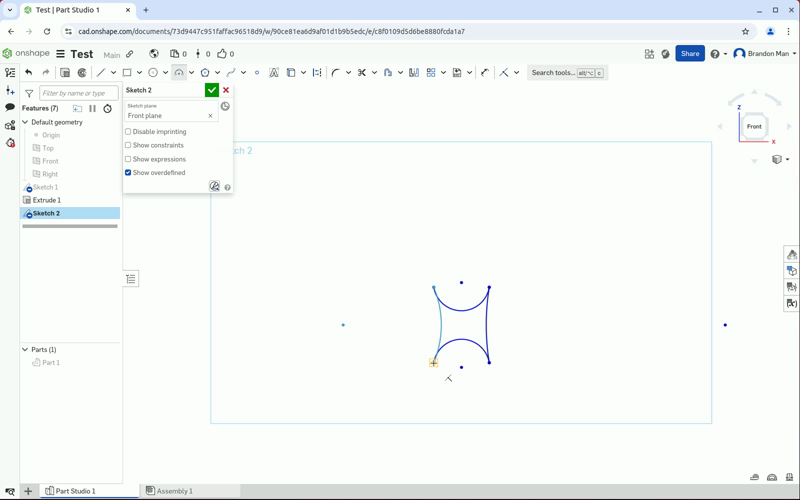
mouse_move(437, 324)
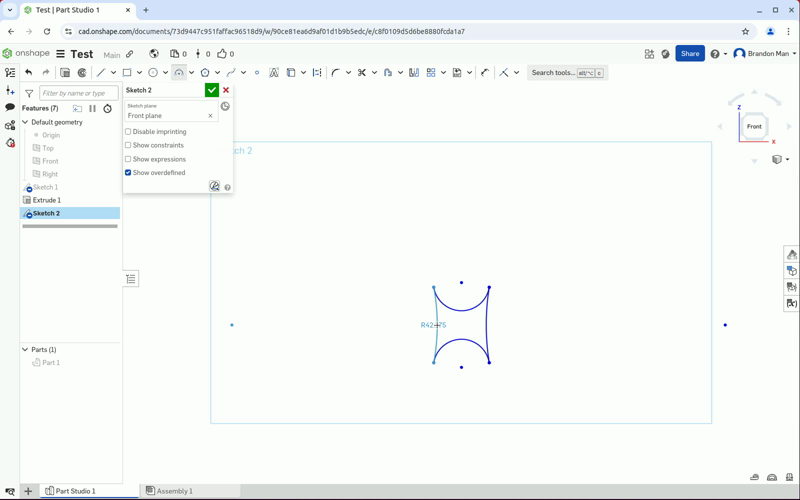
click(437, 324)
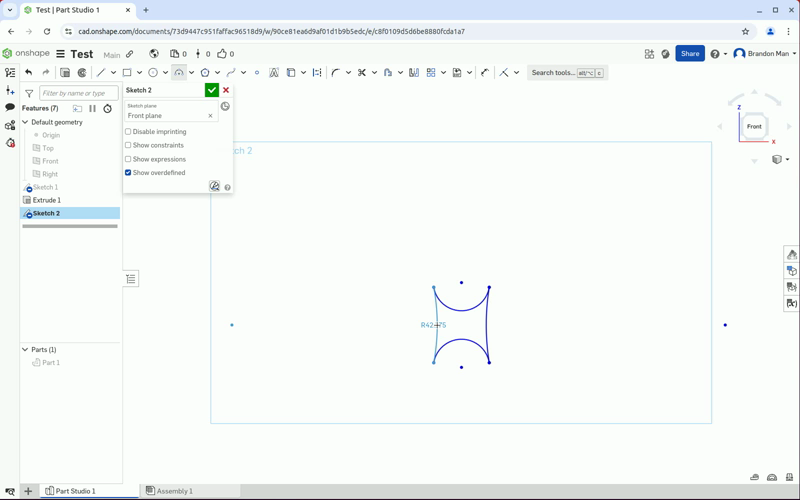
key_up(shift)
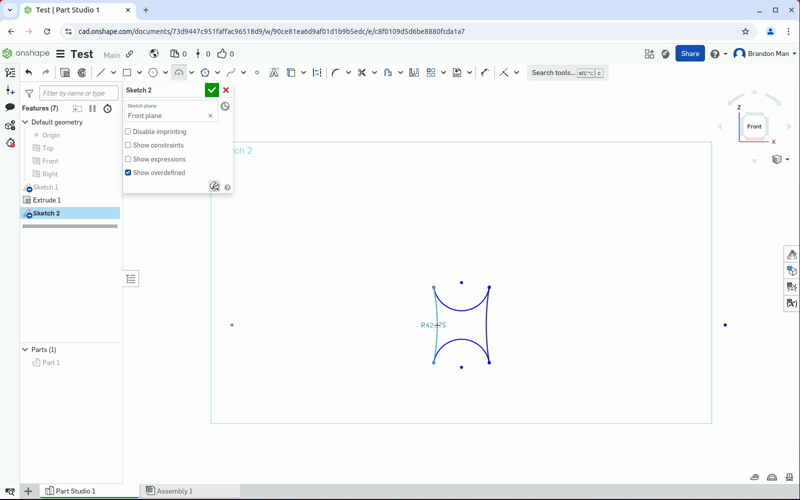
key(esc)
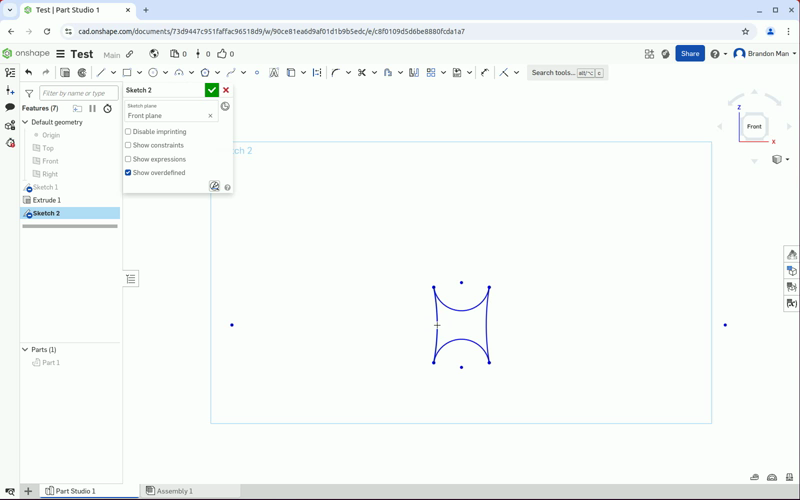
mouse_move(456, 334)
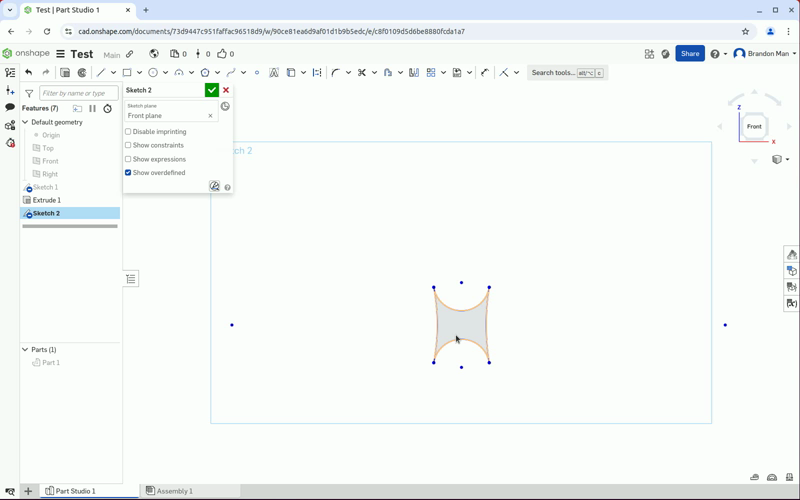
click(456, 334)
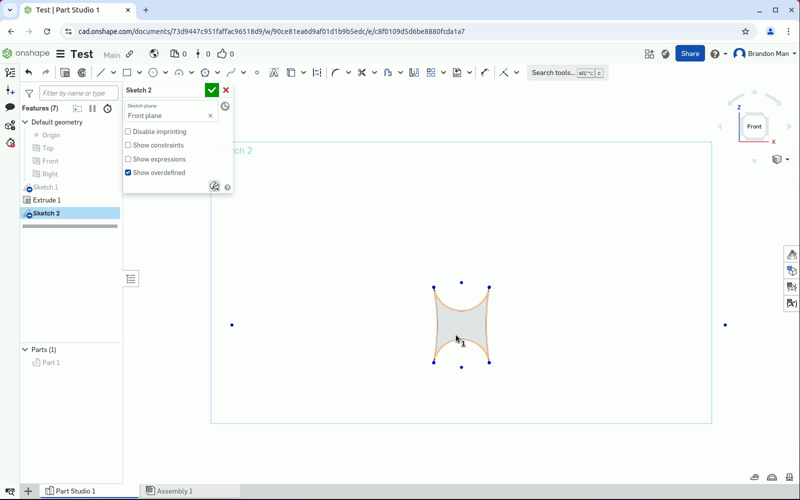
mouse_move(73, 352)
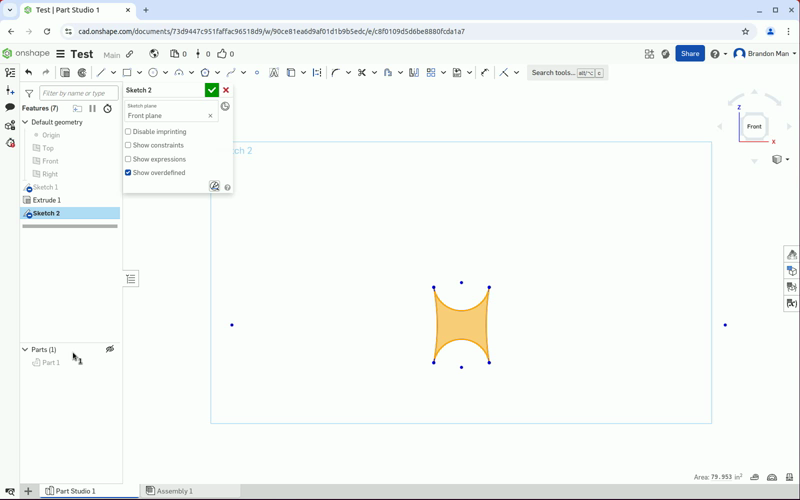
key(shift+y)
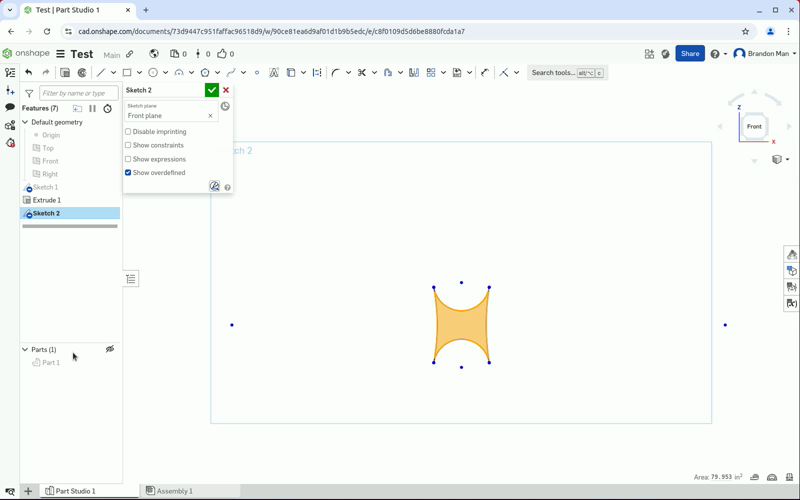
key(shift+e)
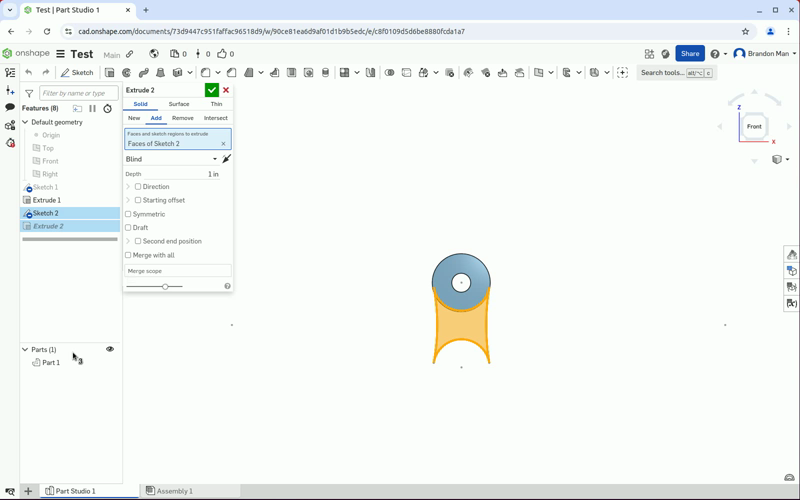
mouse_move(143, 106)
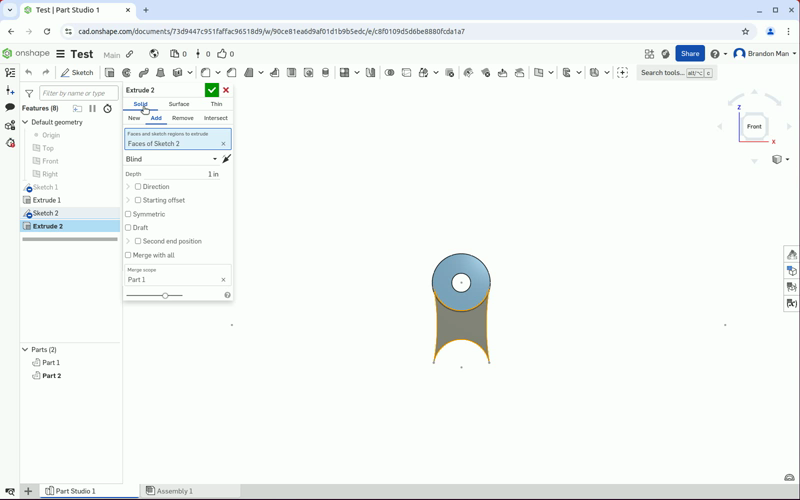
click(143, 106)
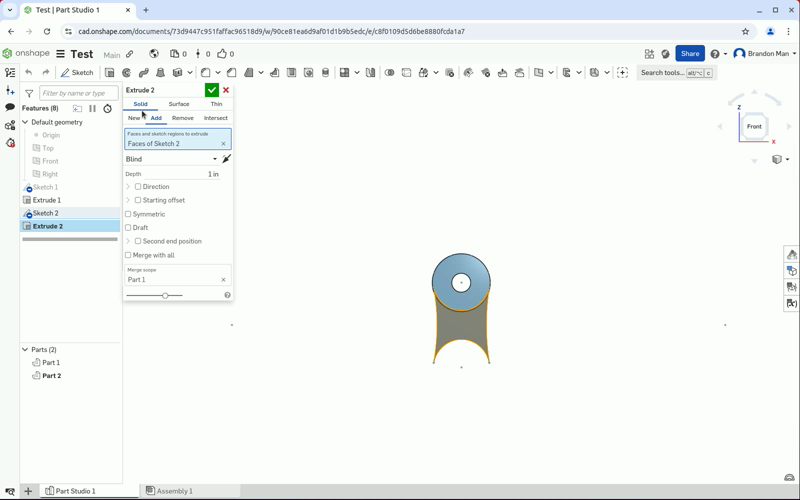
mouse_move(137, 120)
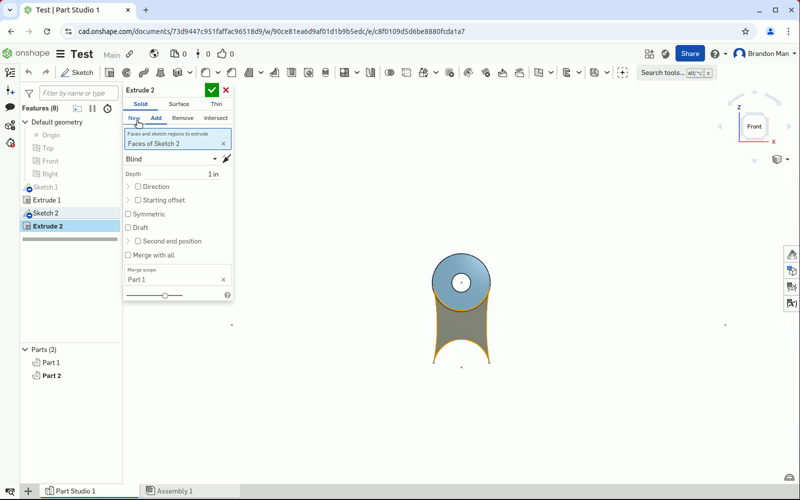
click(137, 120)
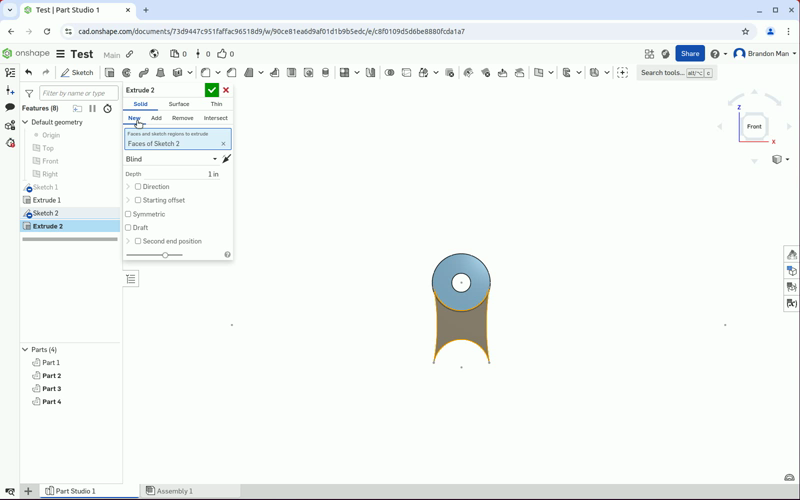
key(tab, 4)
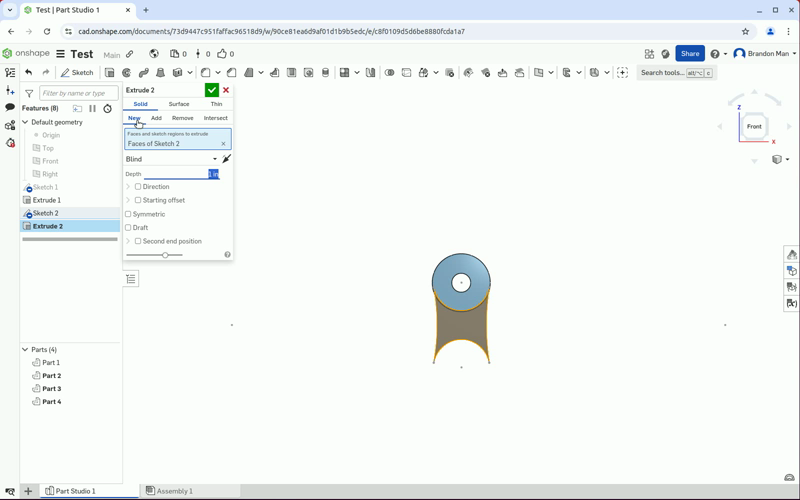
text(1.204)
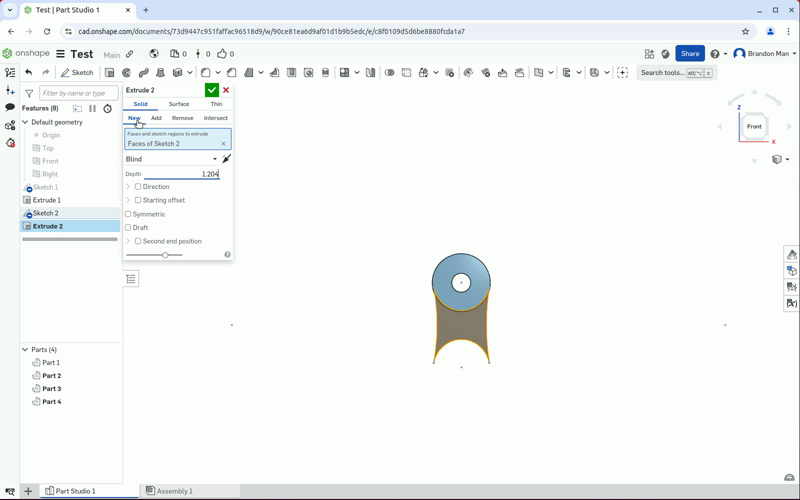
key(enter)
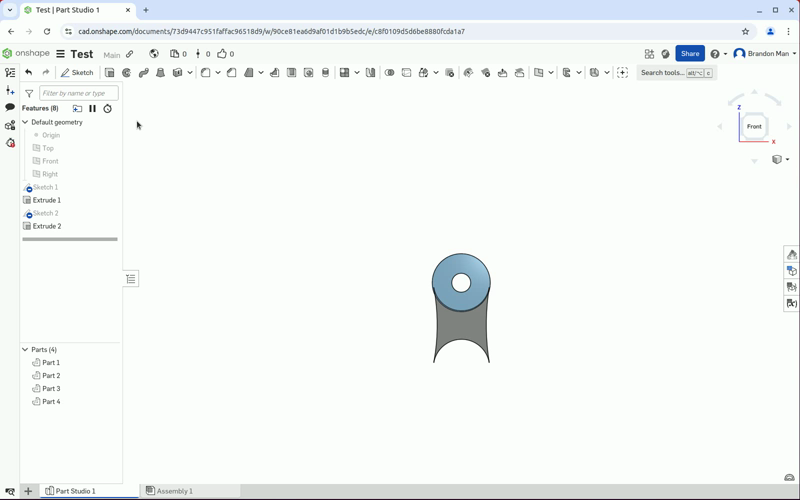
key(shift+h)
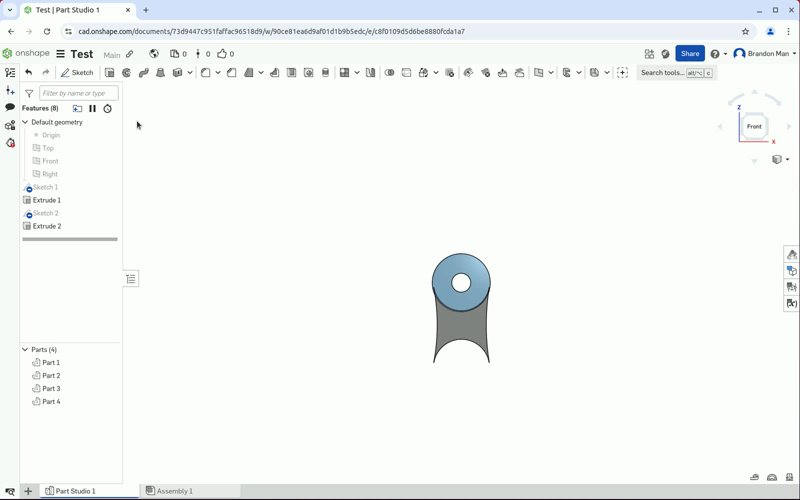
key(shift+h)
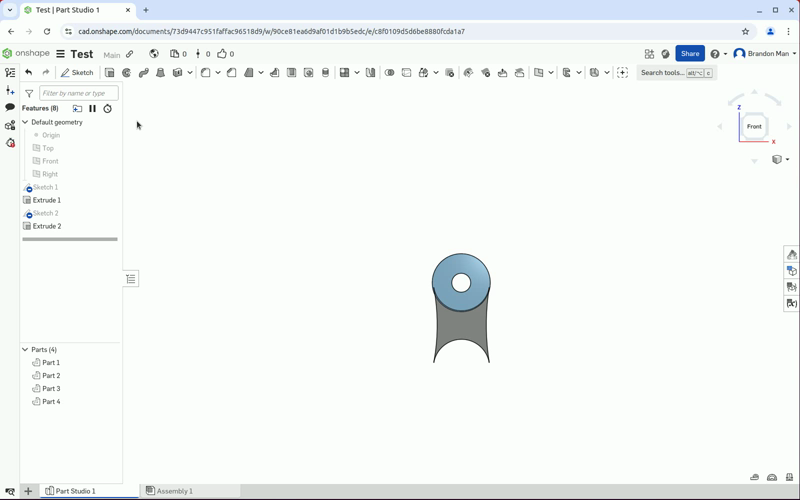
mouse_move(73, 189)
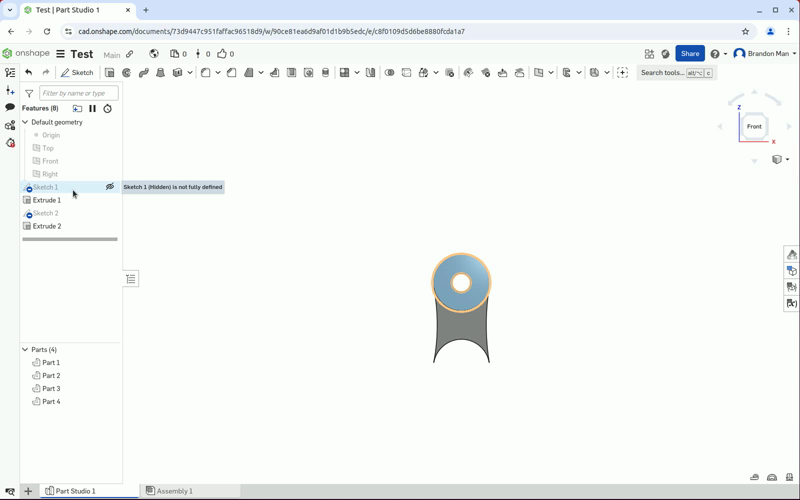
click(73, 189)
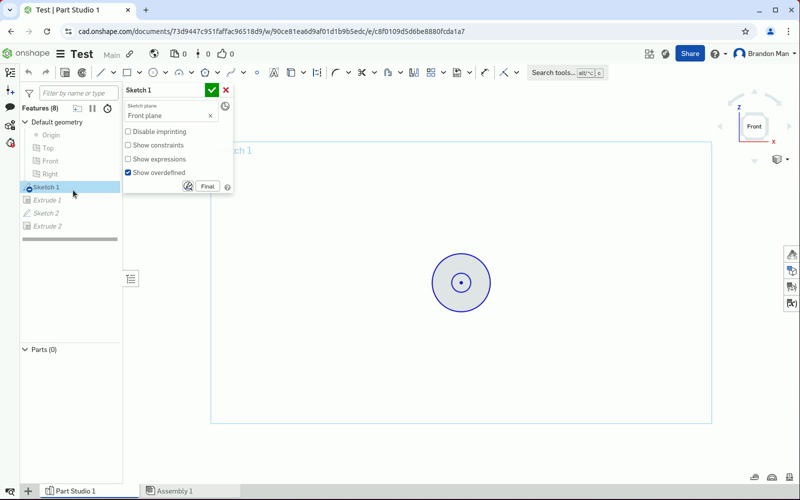
mouse_move(229, 92)
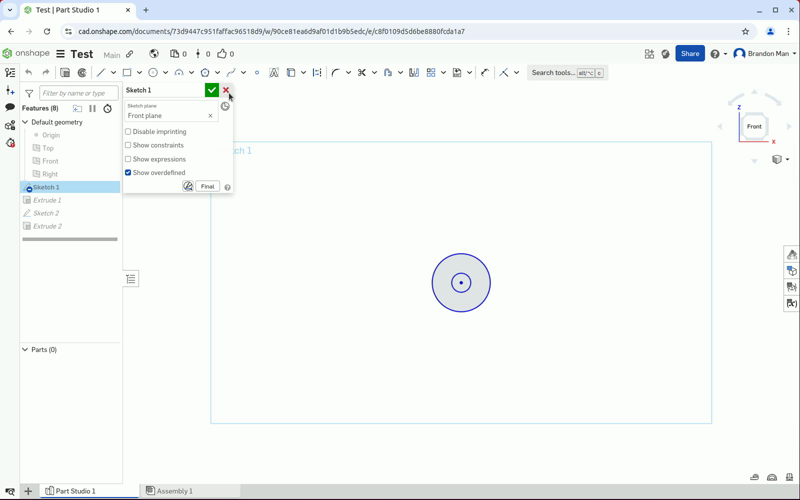
click(229, 92)
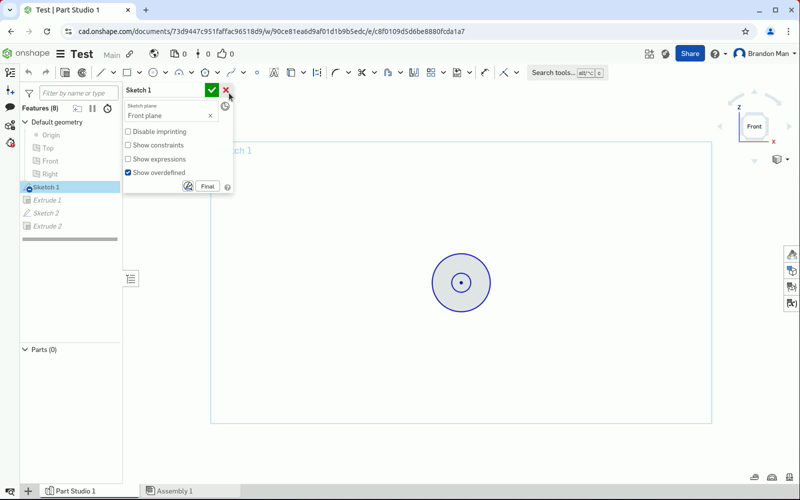
key(shift+s)
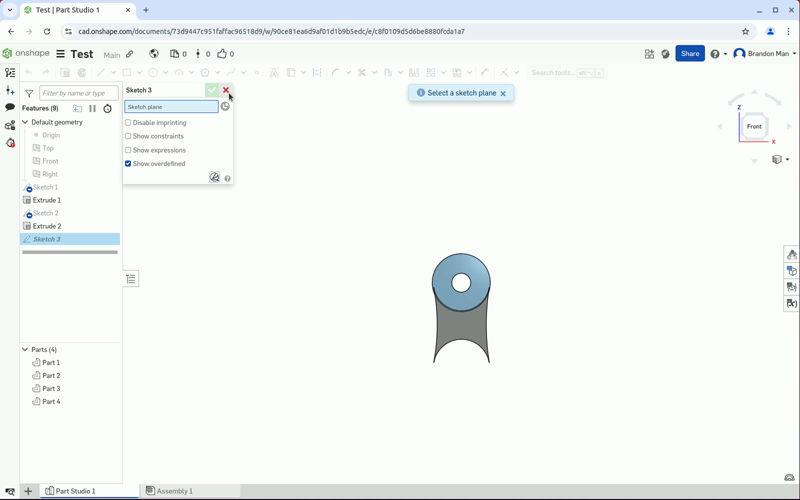
mouse_move(73, 163)
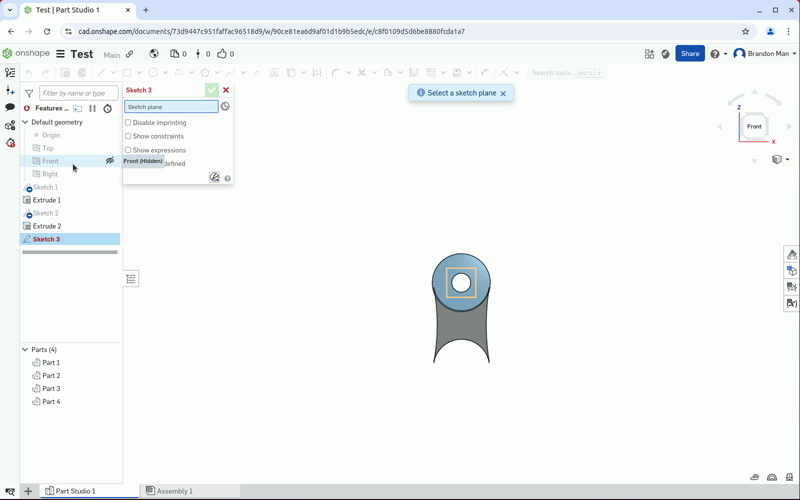
click(73, 163)
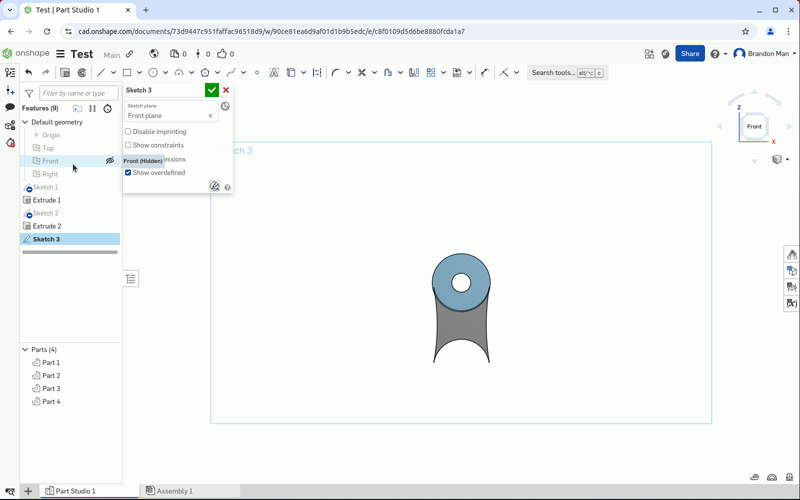
mouse_move(73, 352)
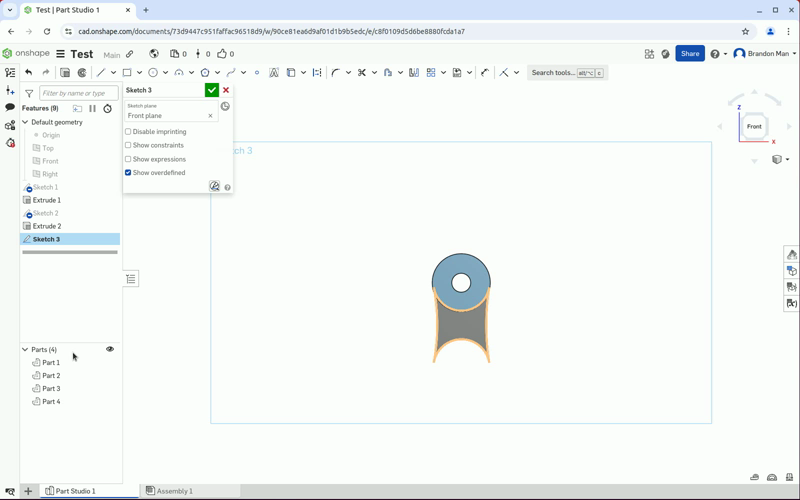
key(y)
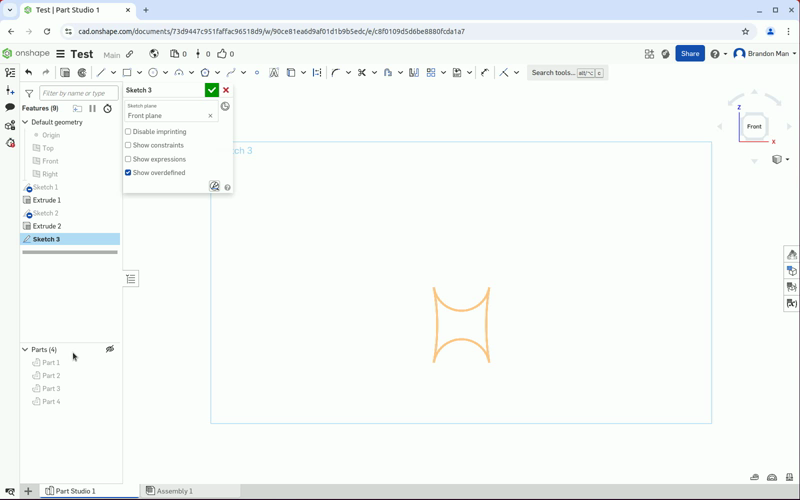
key(c)
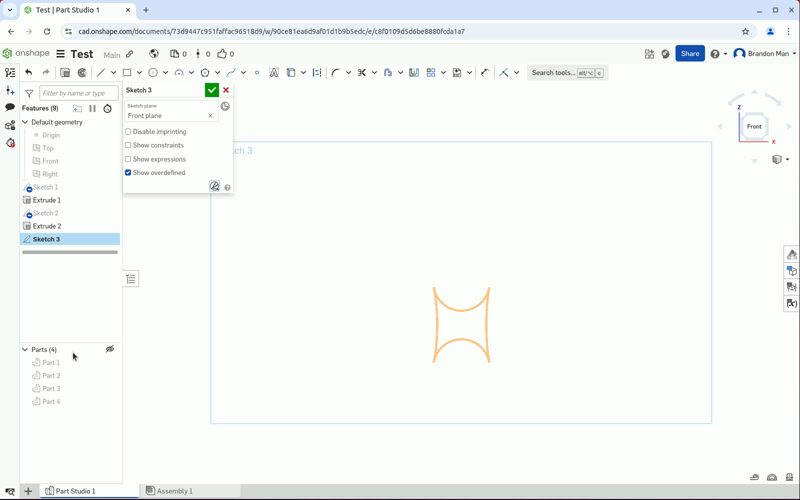
key_down(shift)
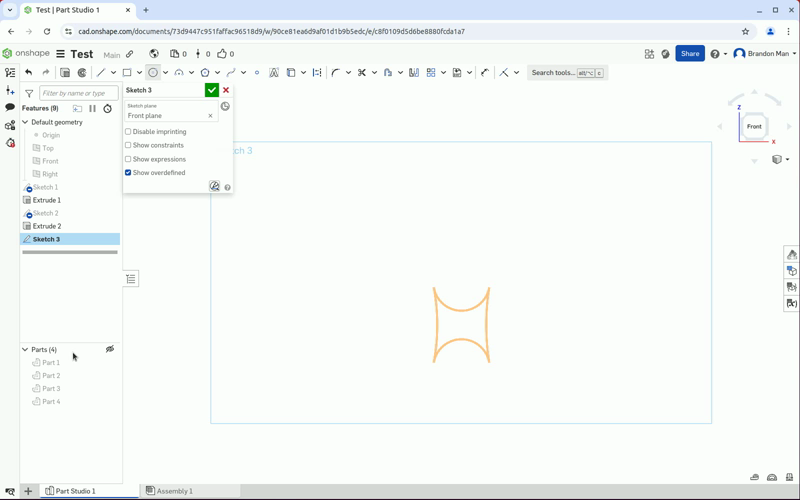
mouse_move(461, 367)
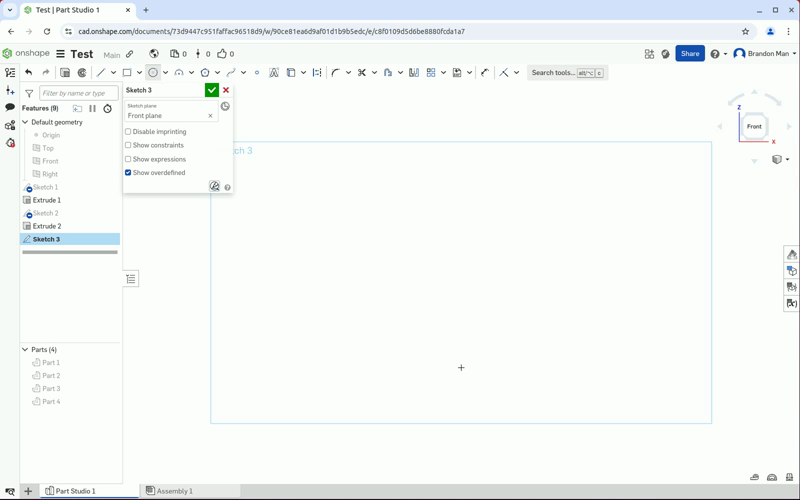
click(461, 367)
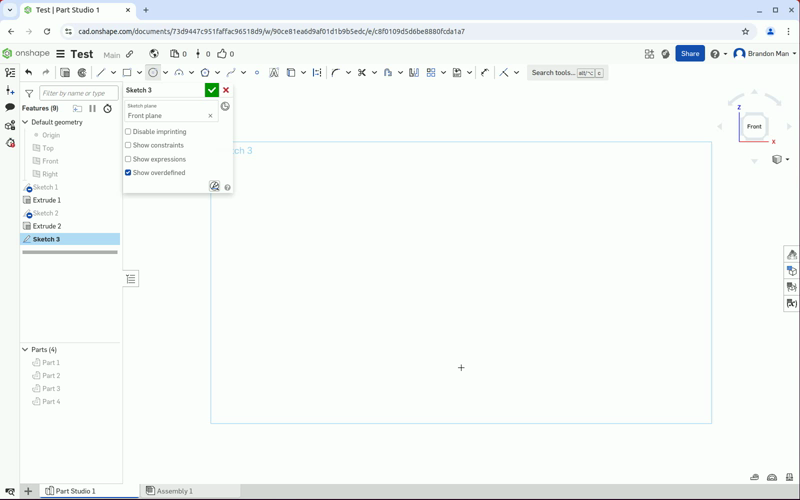
key_up(shift)
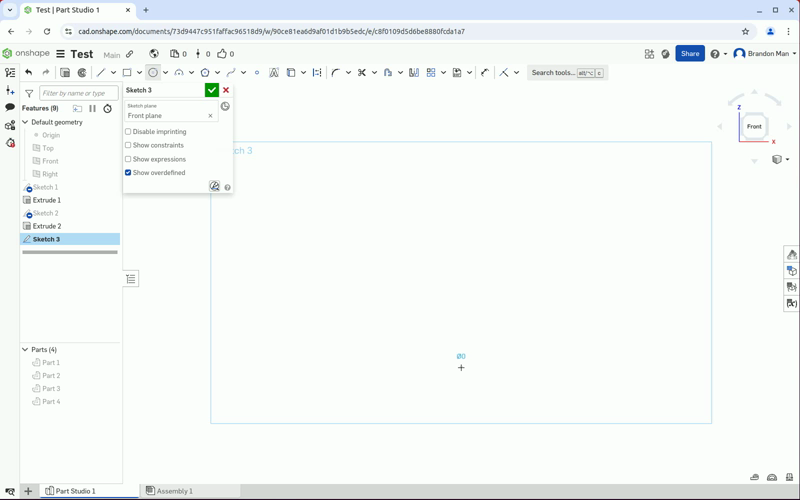
mouse_move(490, 367)
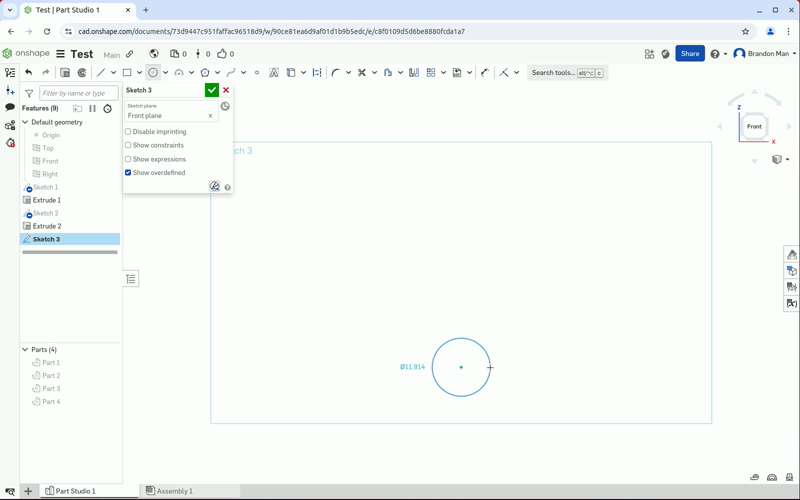
click(490, 367)
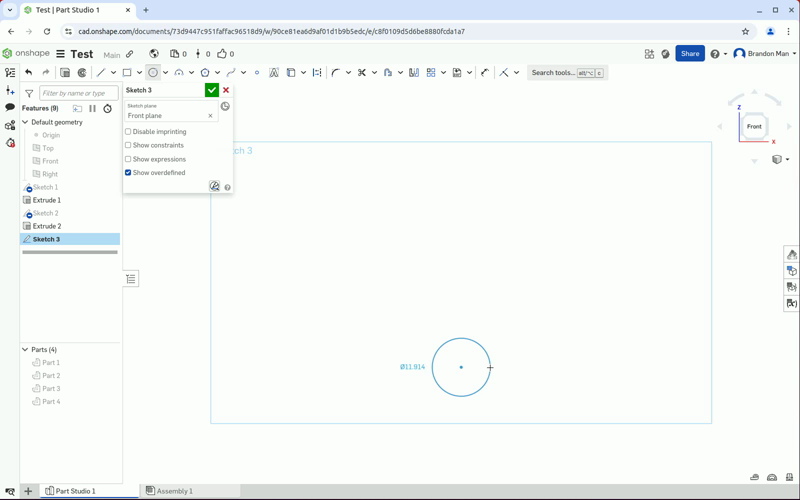
key(esc)
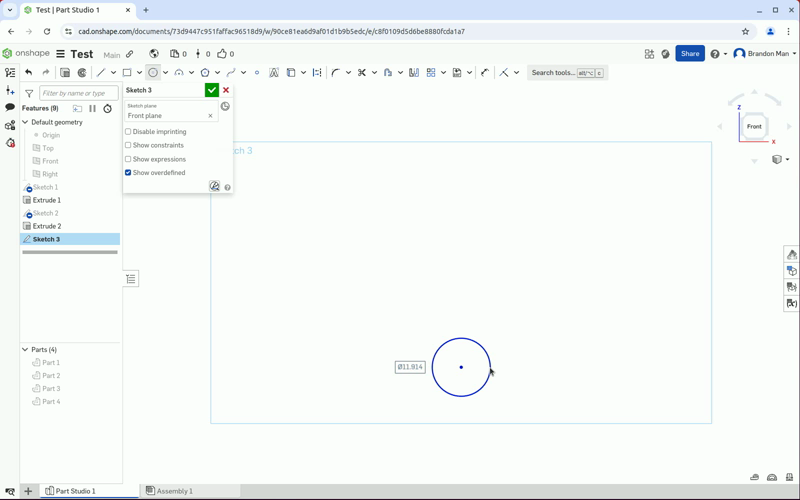
key(c)
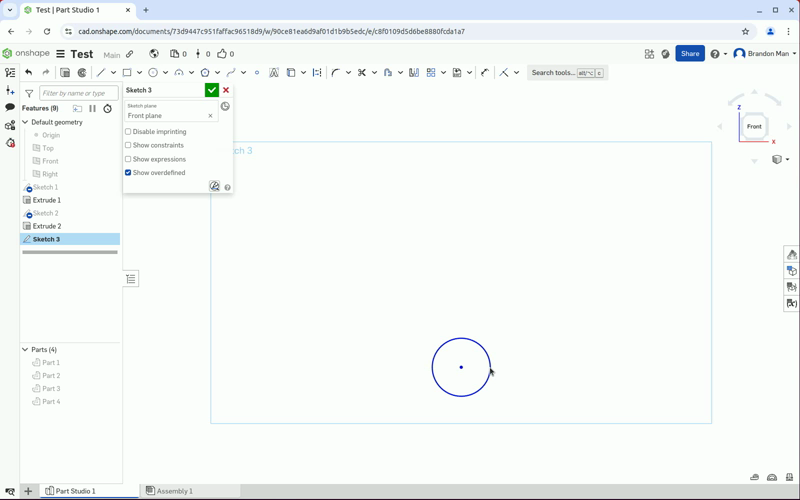
key_down(shift)
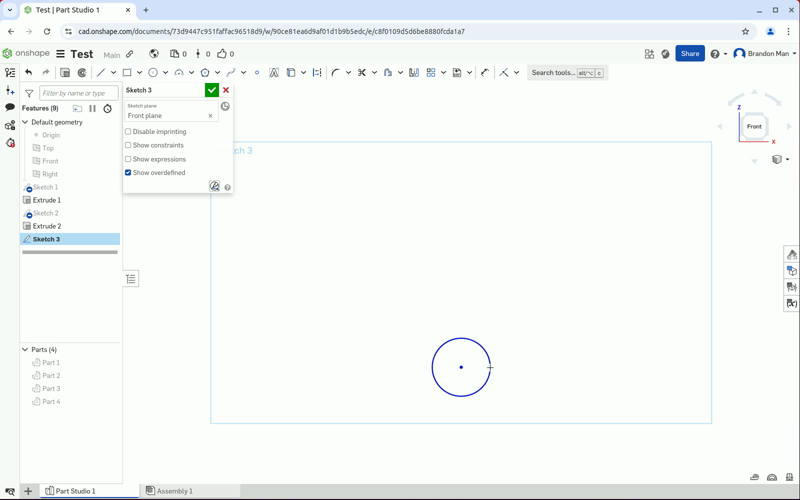
mouse_move(461, 367)
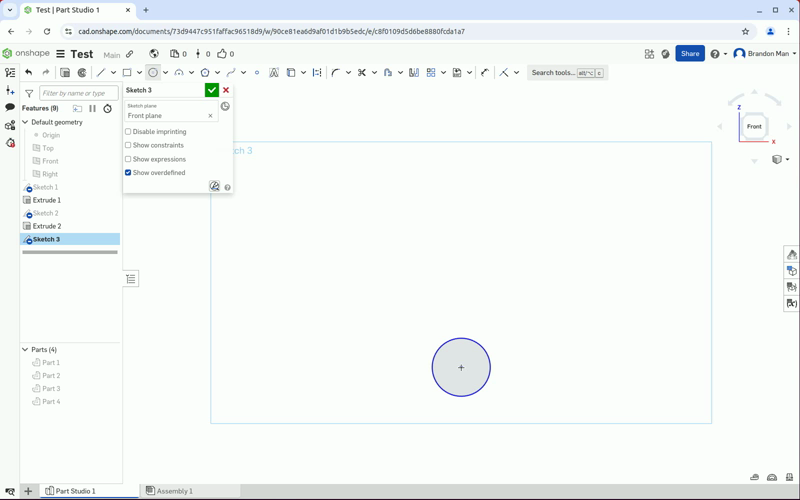
click(461, 367)
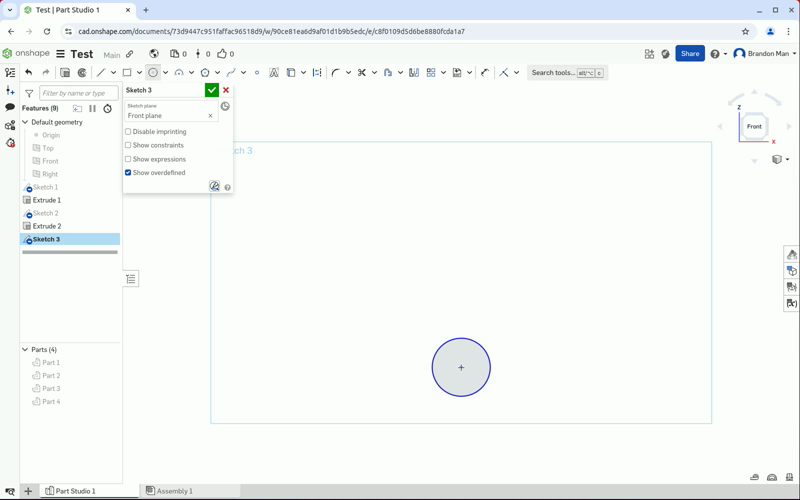
key_up(shift)
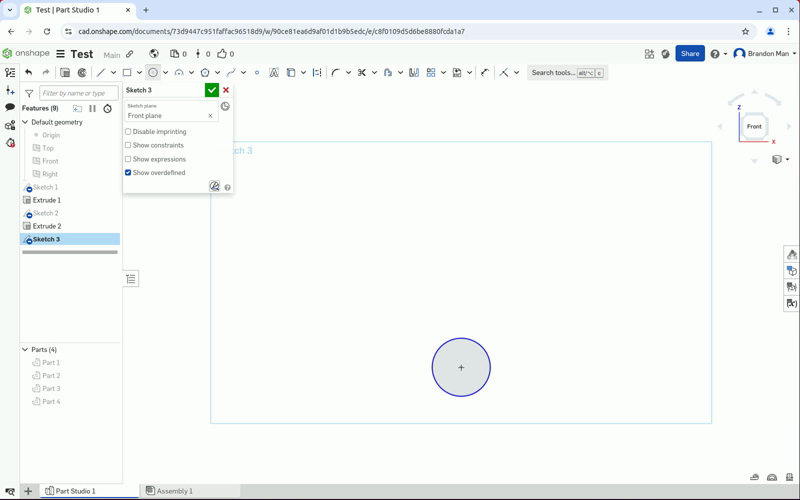
mouse_move(470, 367)
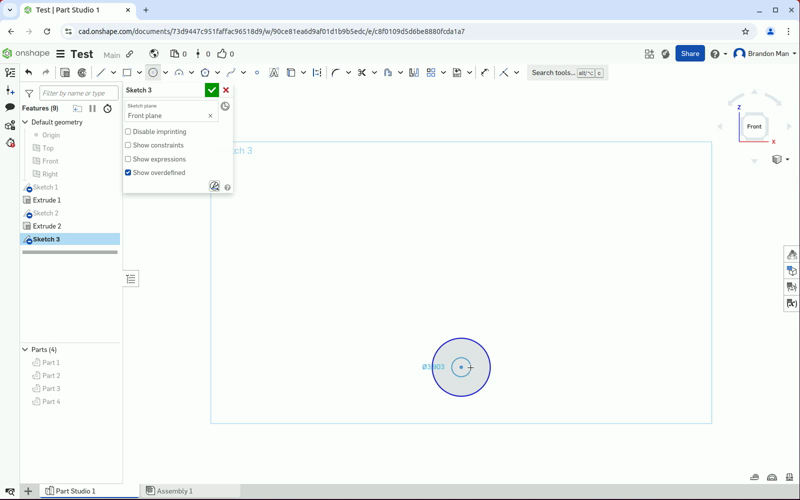
click(470, 367)
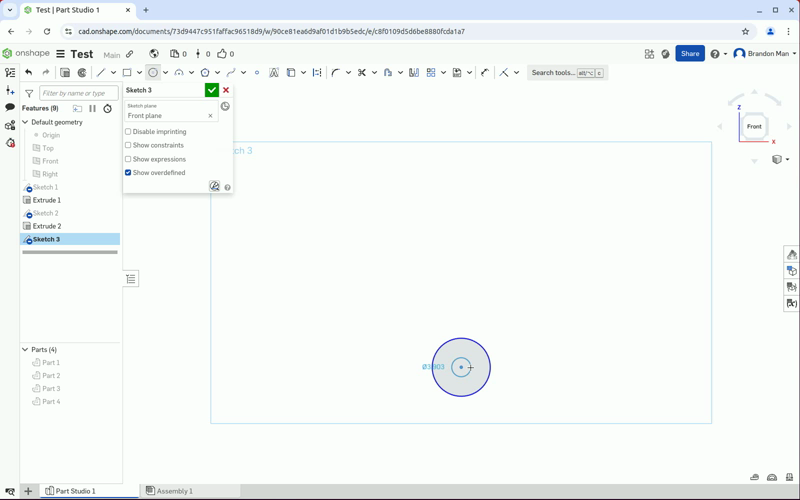
key(esc)
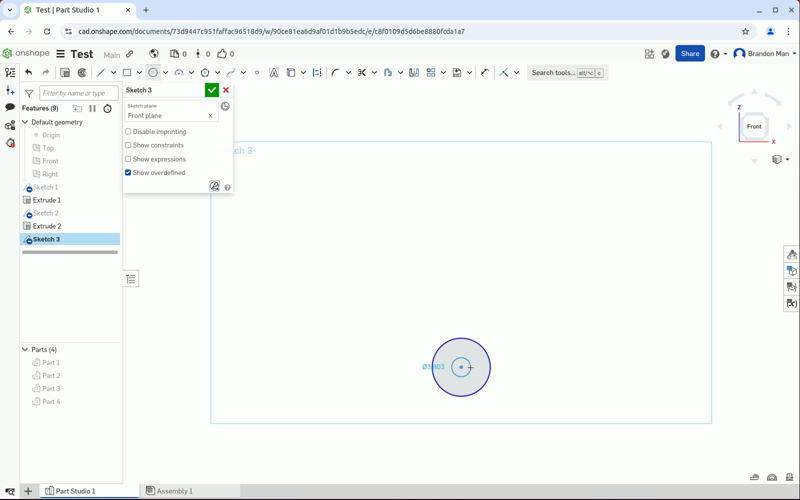
mouse_move(470, 378)
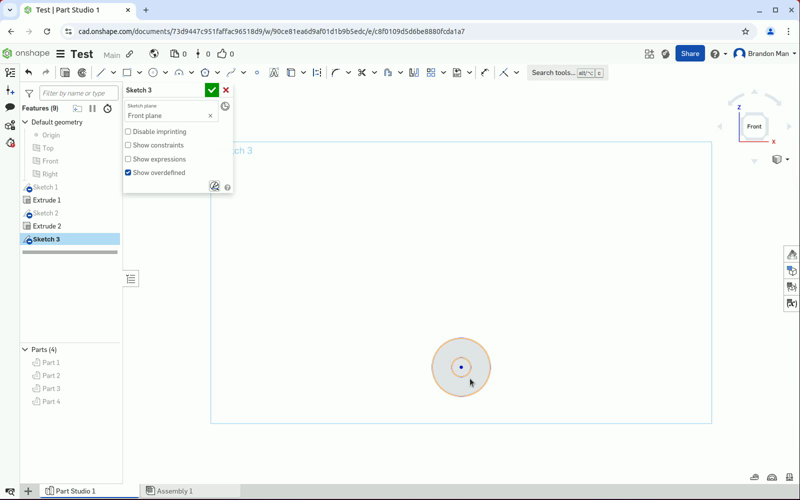
click(470, 378)
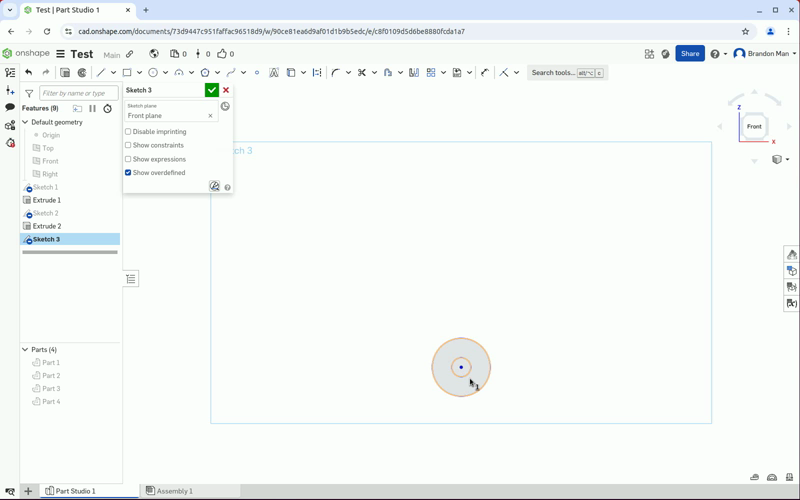
mouse_move(73, 352)
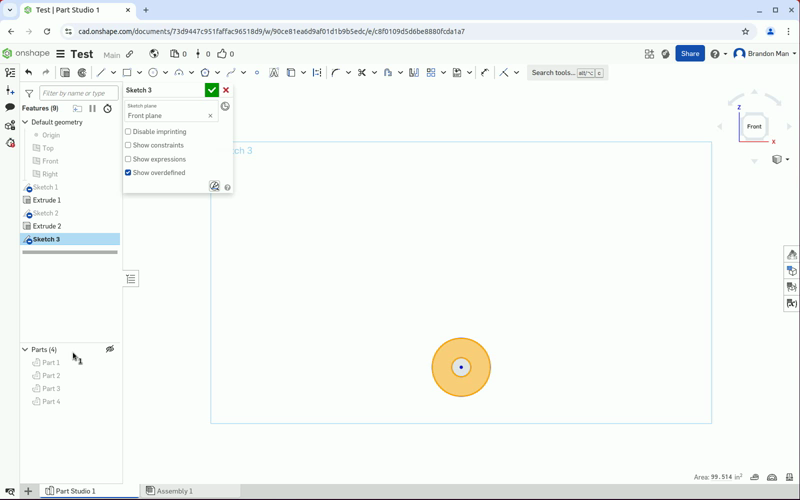
key(shift+y)
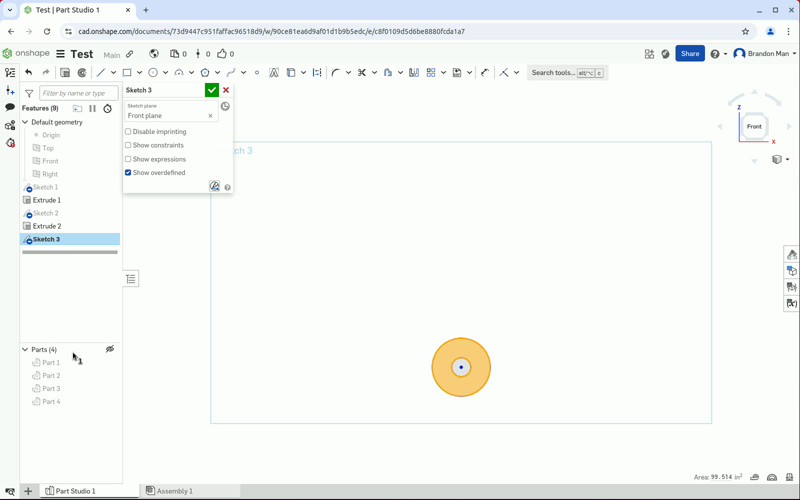
key(shift+e)
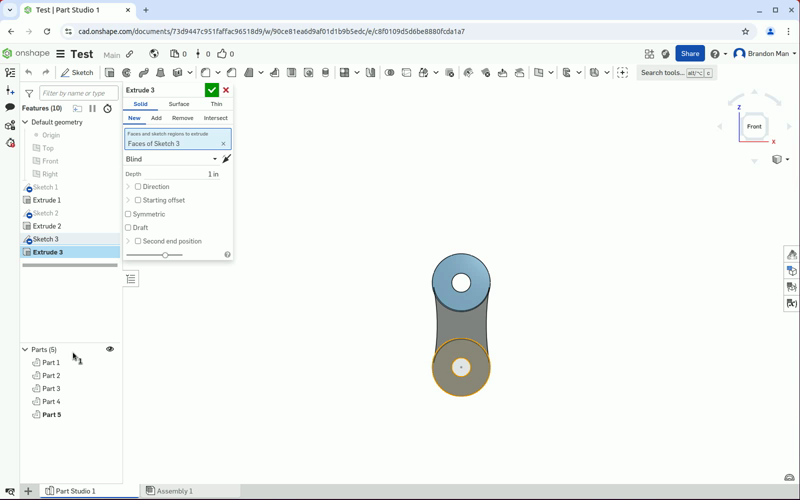
mouse_move(143, 106)
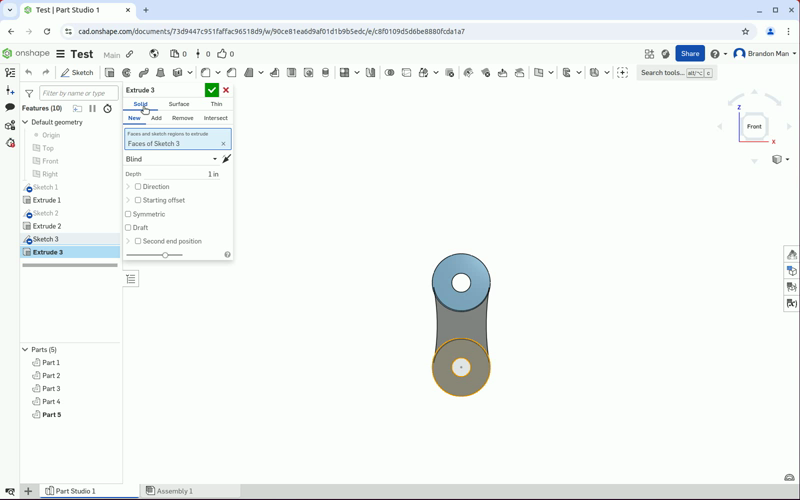
click(143, 106)
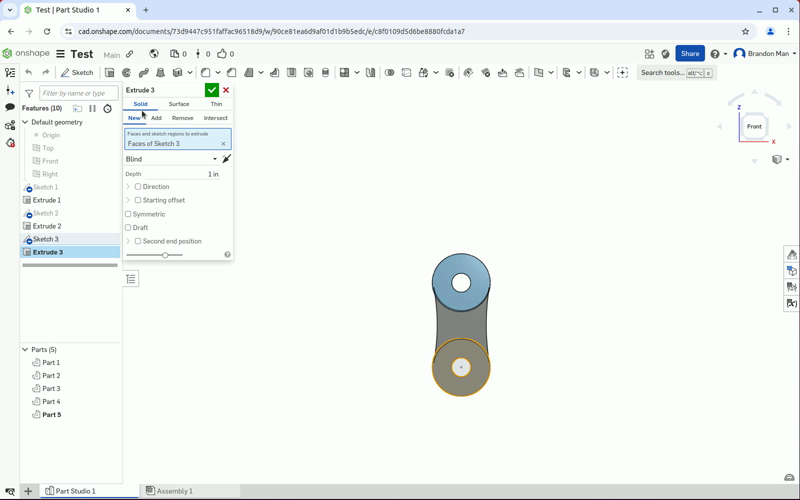
mouse_move(137, 120)
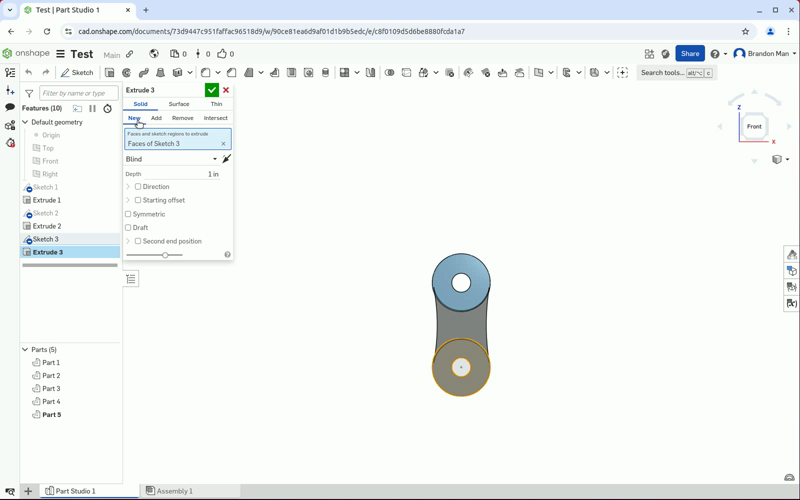
click(137, 120)
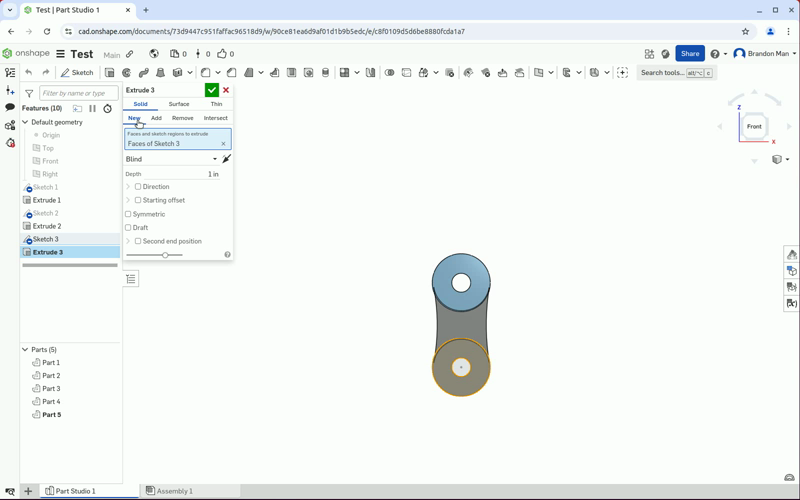
key(tab, 4)
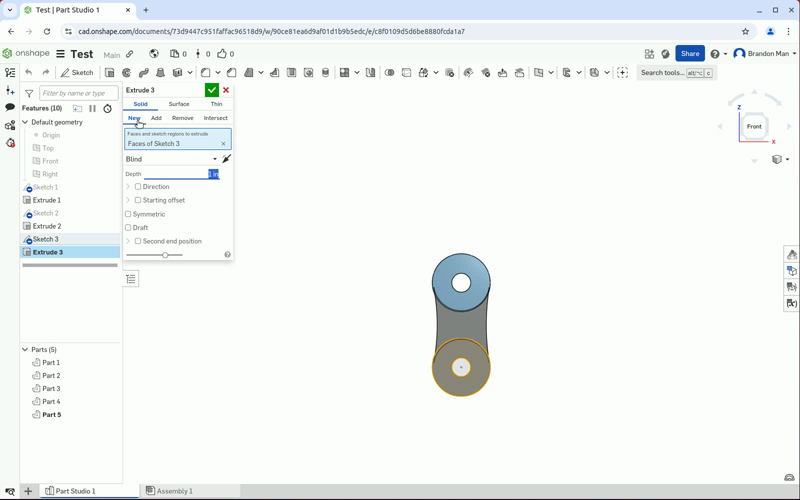
text(1.204)
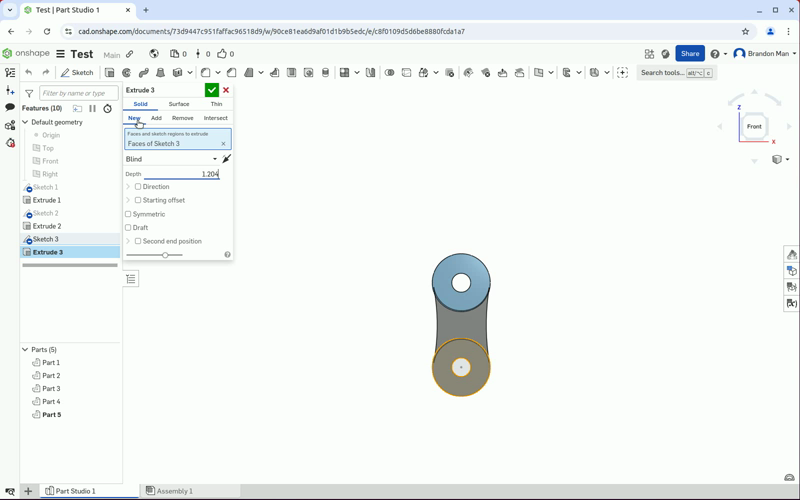
key(enter)
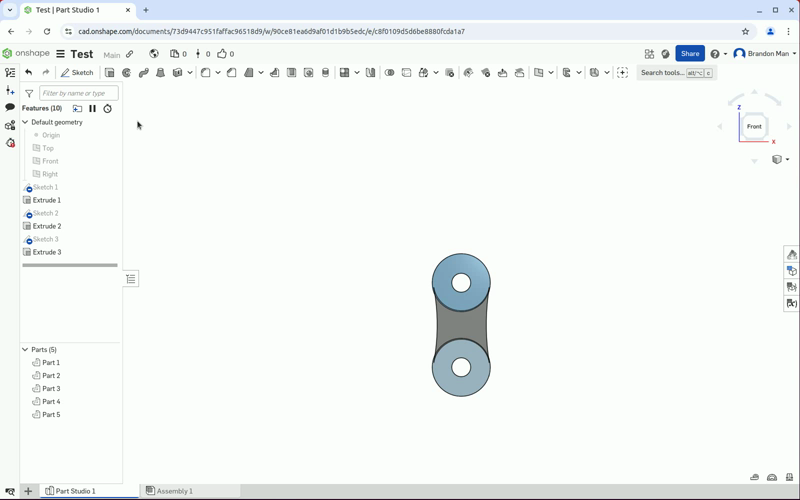
key(shift+h)
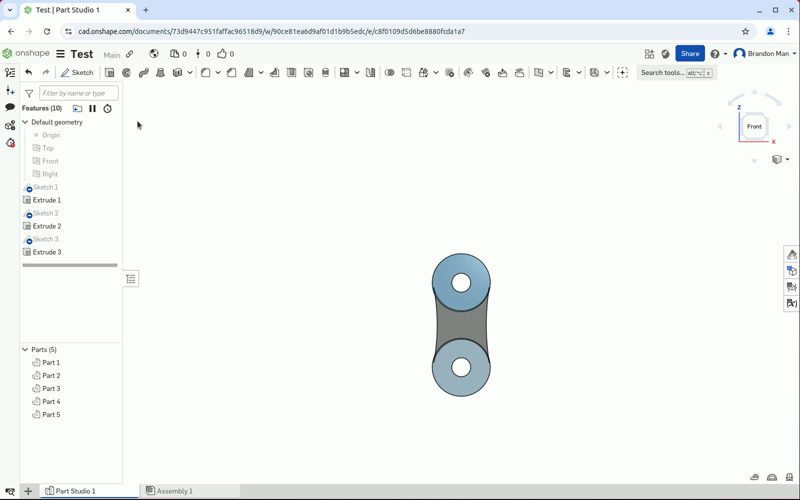
key(shift+h)
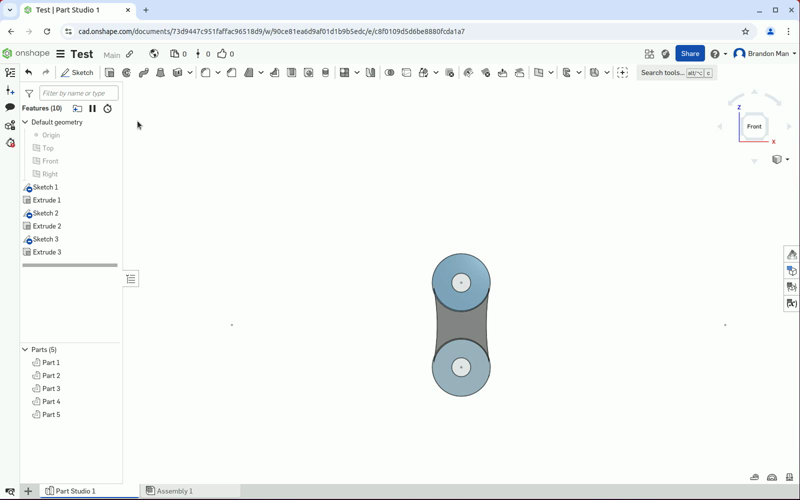
key(shift+7)
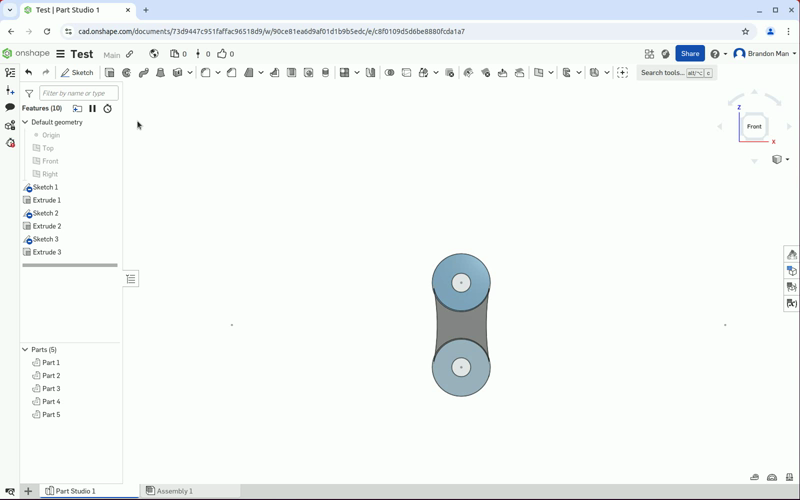
key(left, 2)
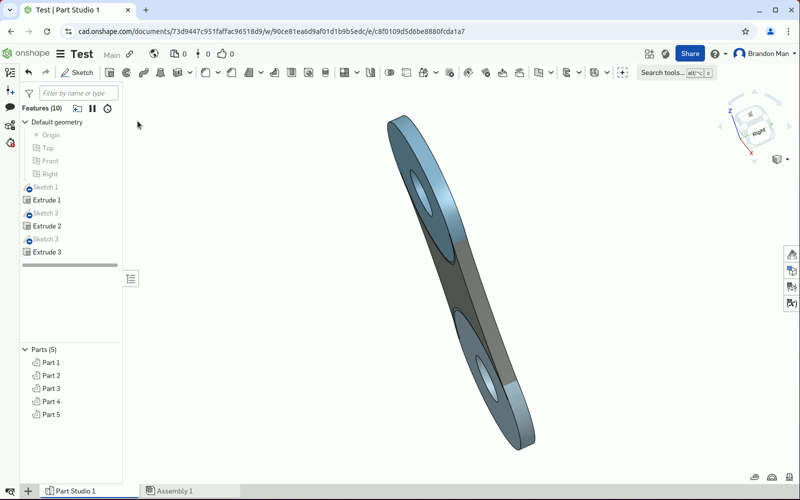
key(down, 2)
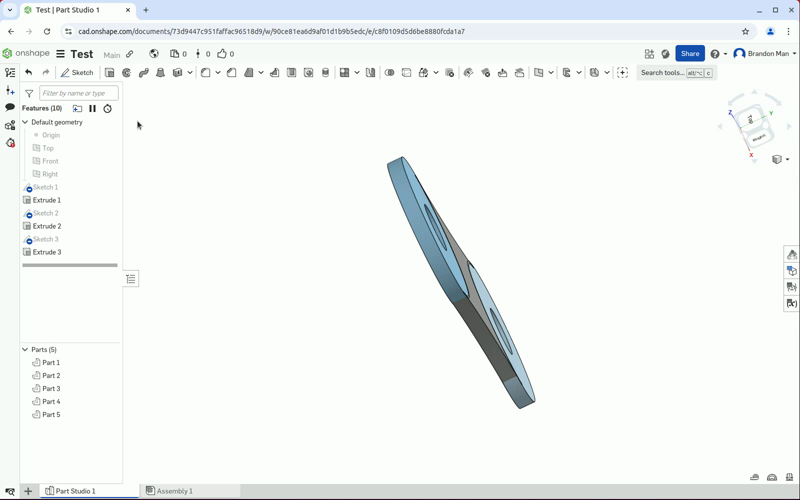
key(up, 2)
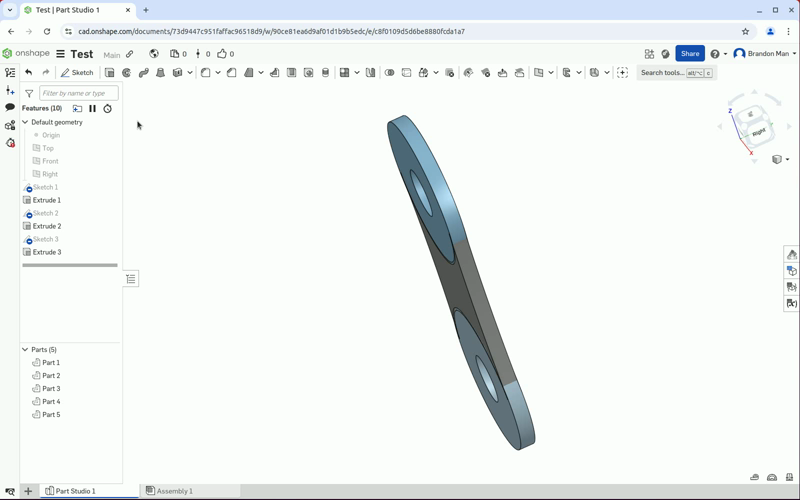
key(right, 2)
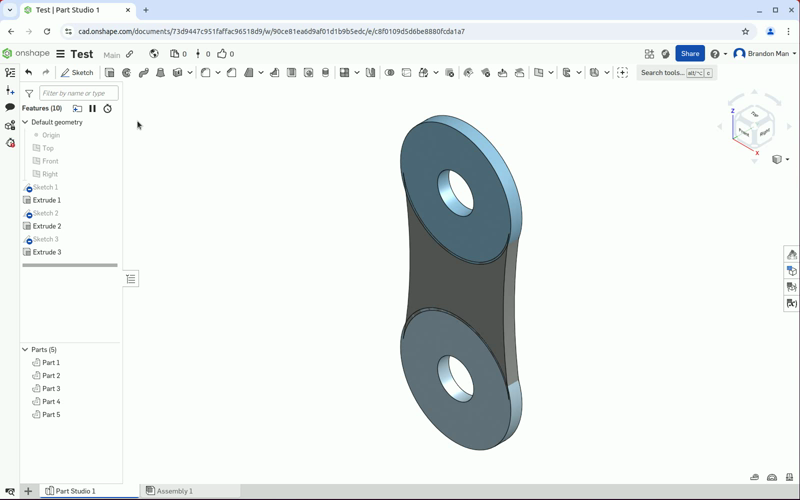
mouse_move(73, 189)
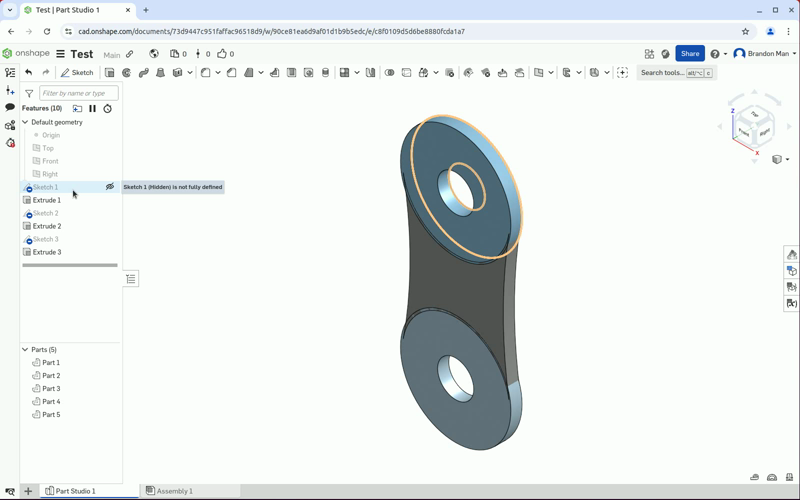
click(73, 189)